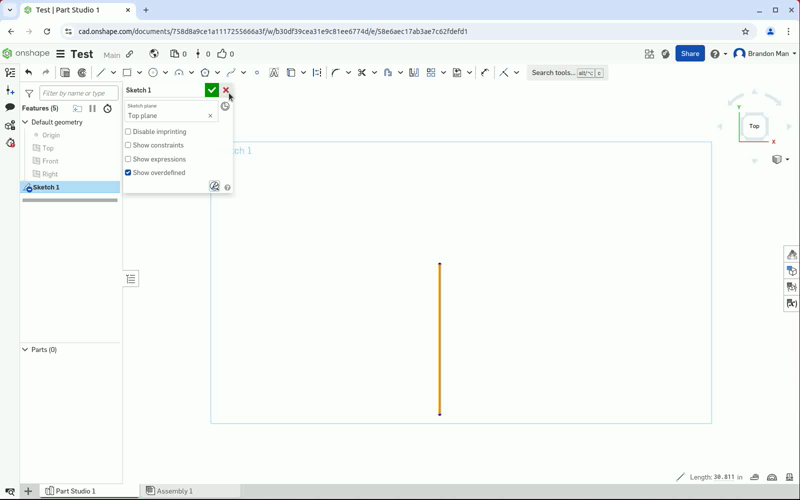
key(shift+h)
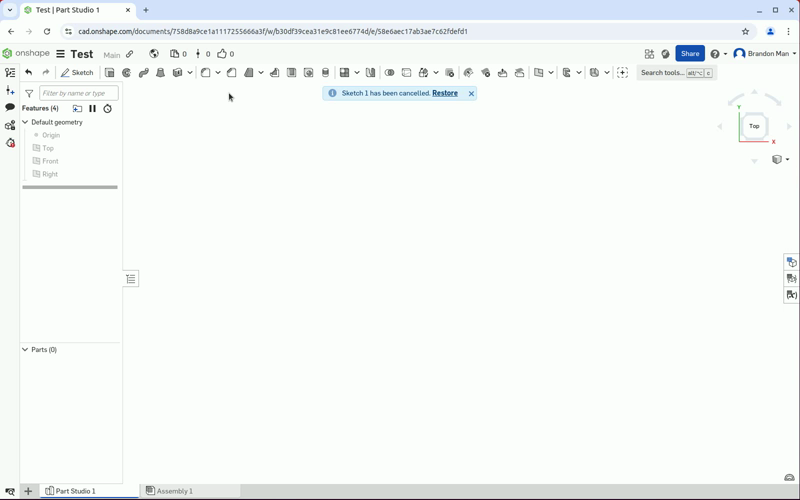
mouse_move(73, 352)
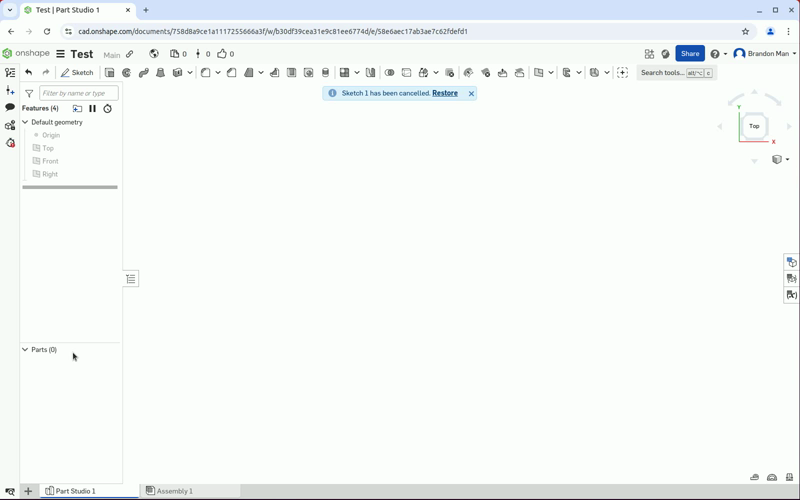
key(y)
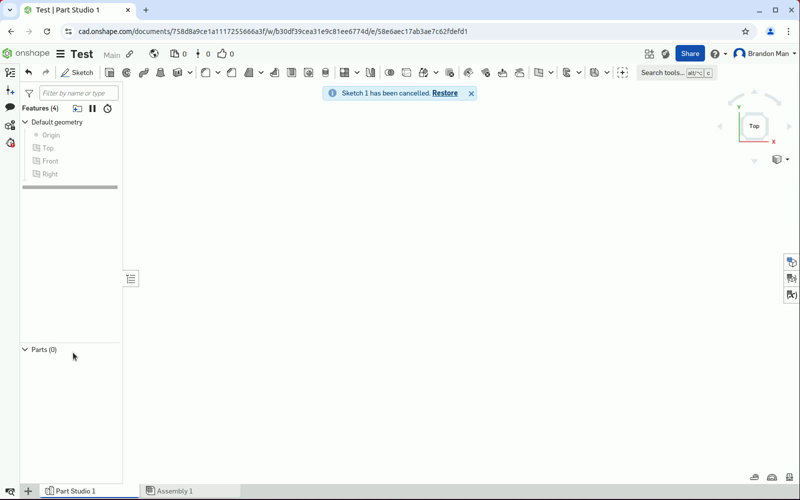
key(shift+p)
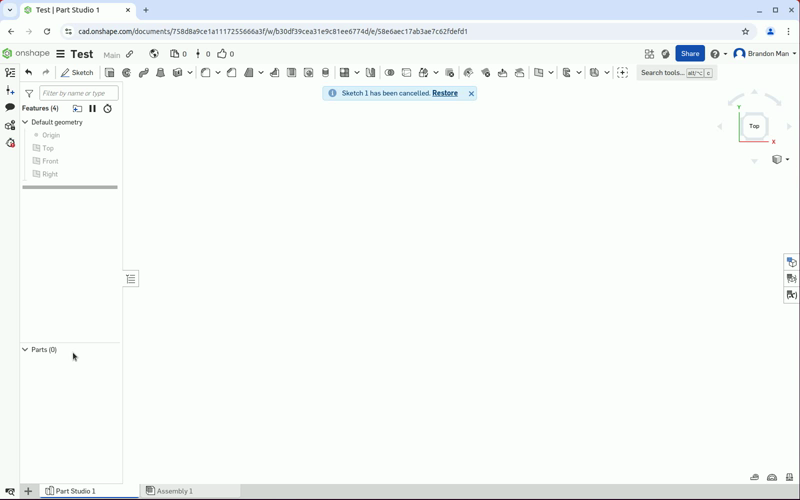
key(space)
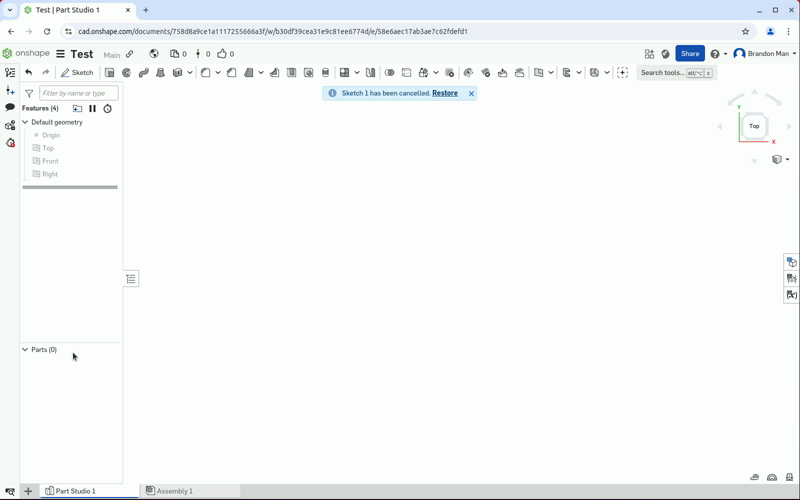
key_down(shift)
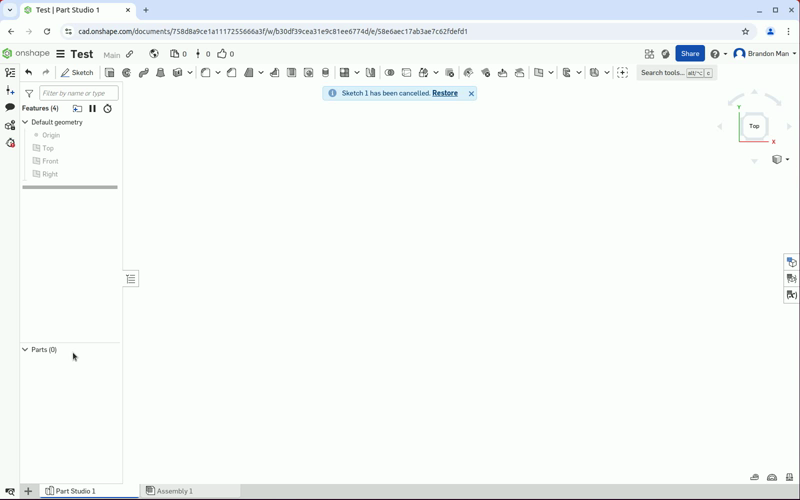
key(up)
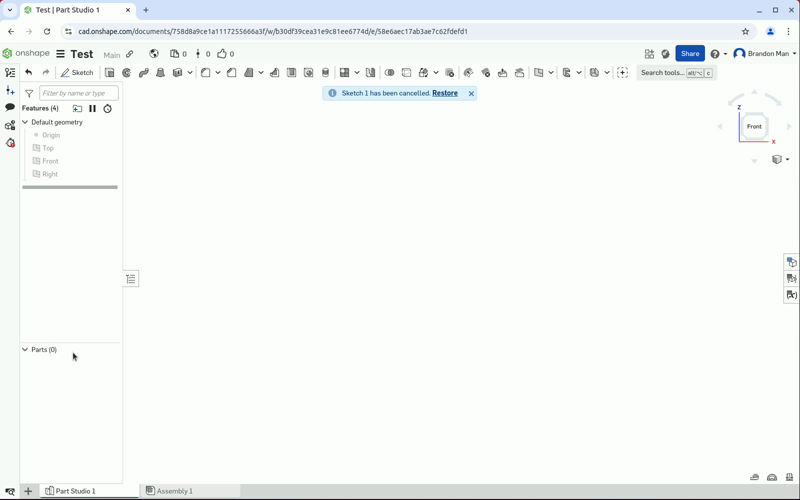
key_up(shift)
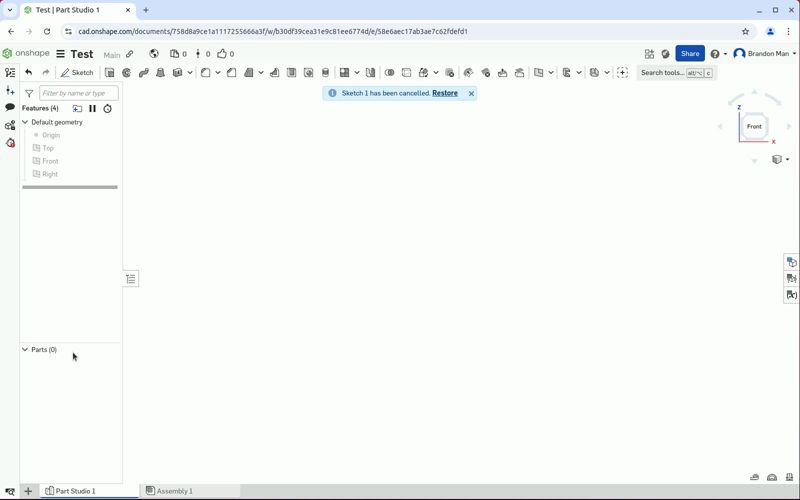
mouse_move(73, 352)
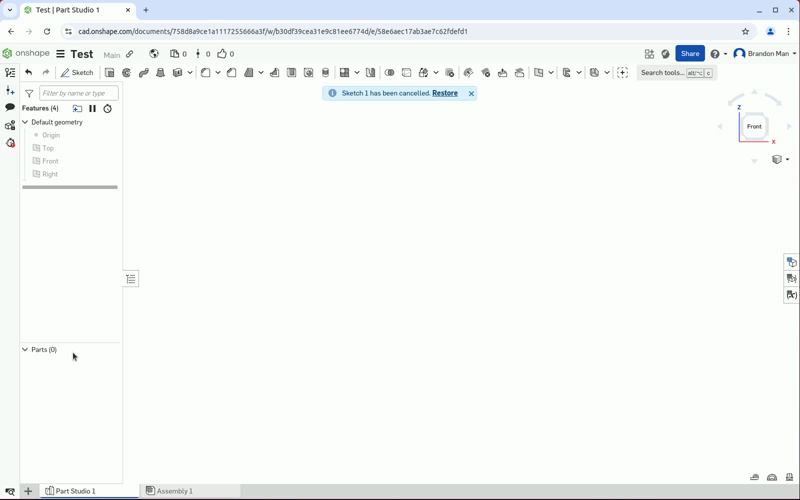
key(shift+y)
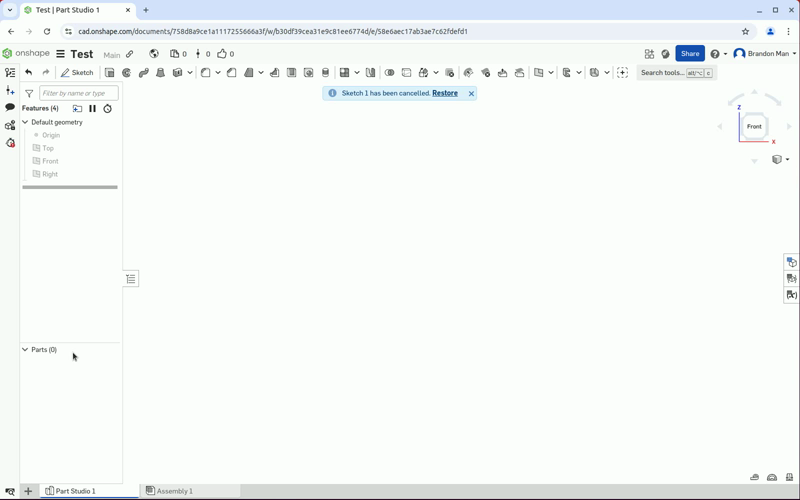
key(shift+s)
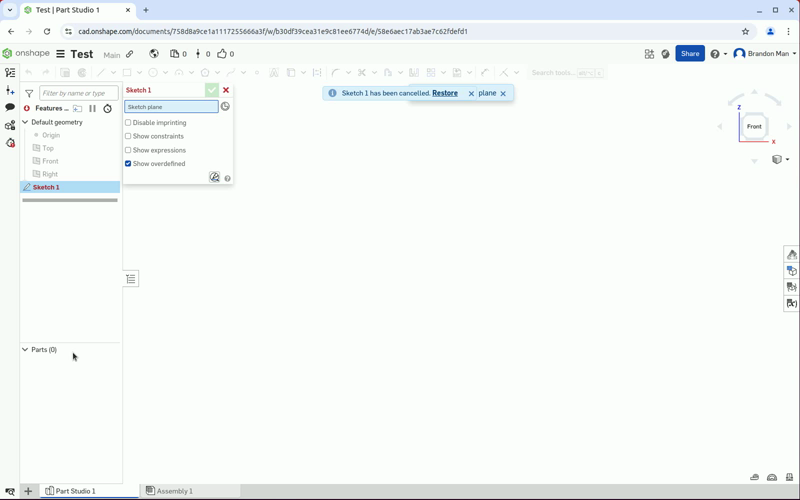
mouse_move(73, 163)
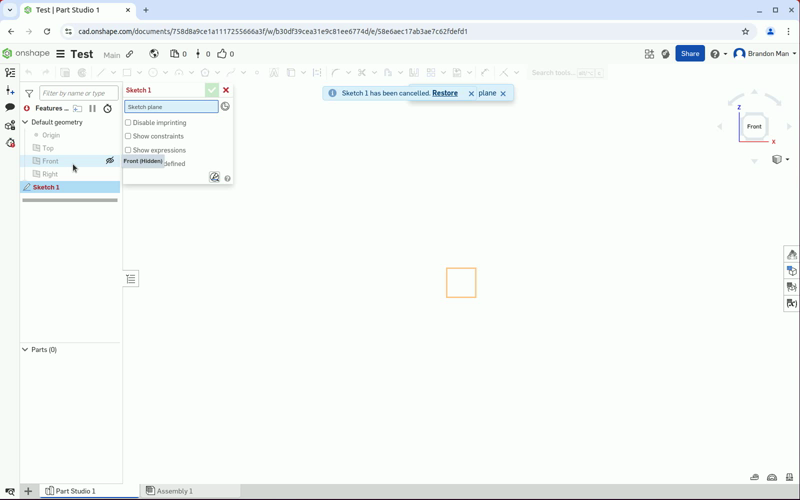
click(73, 163)
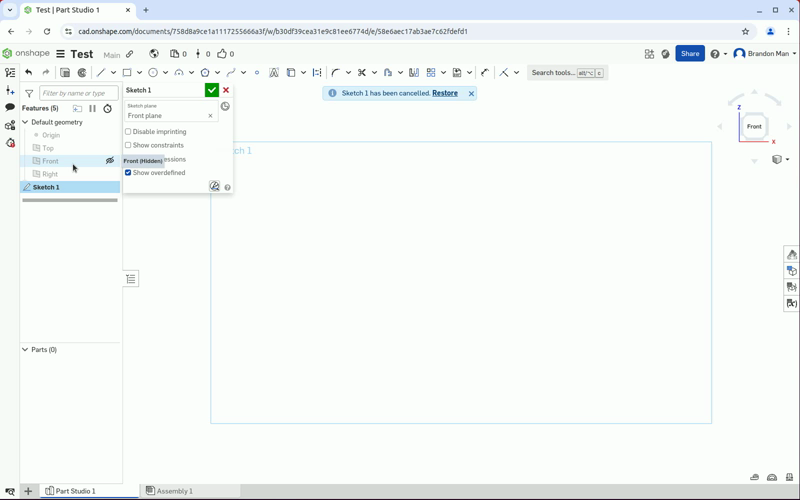
mouse_move(73, 352)
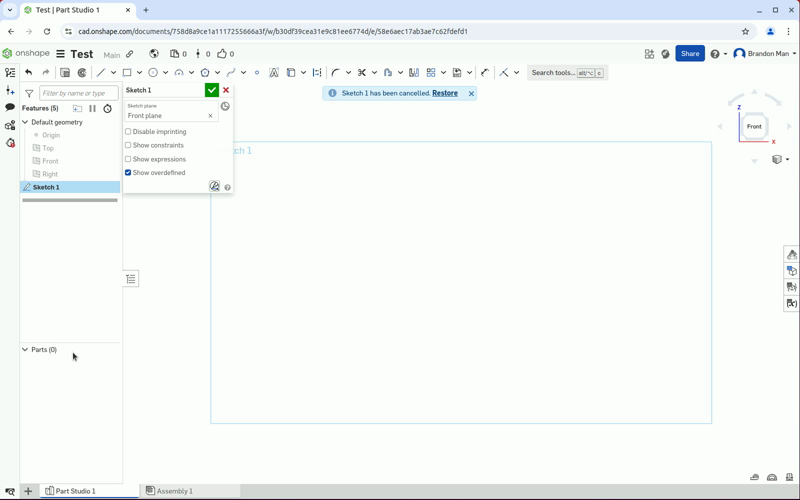
key(y)
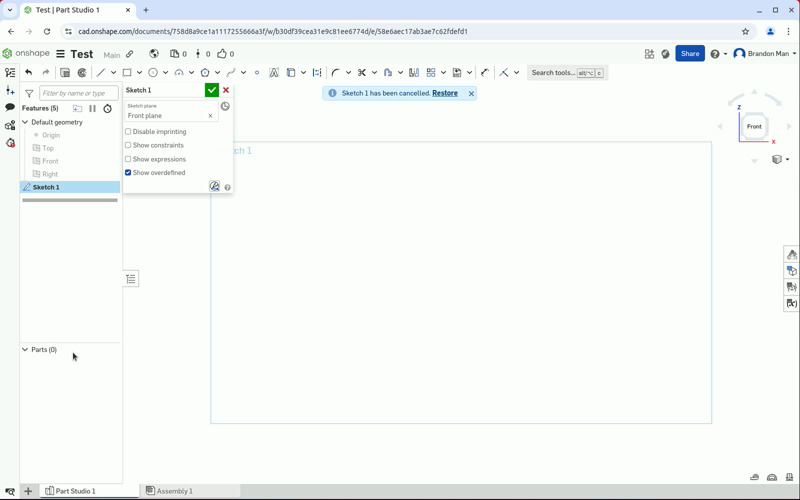
key(l)
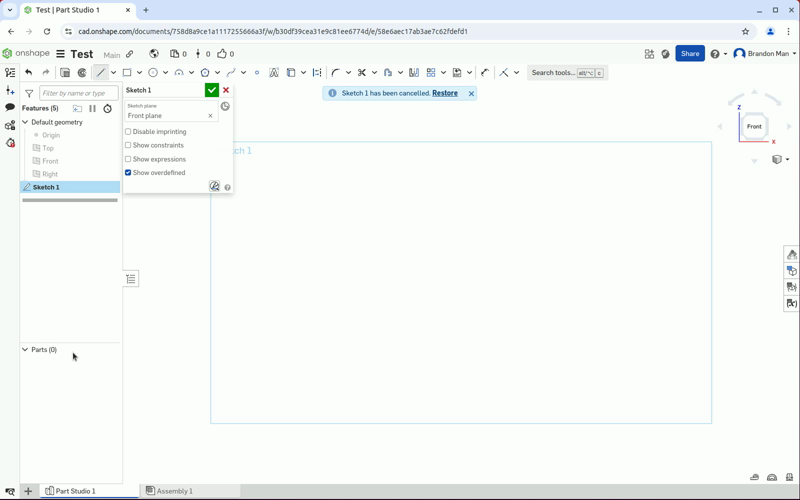
key_down(shift)
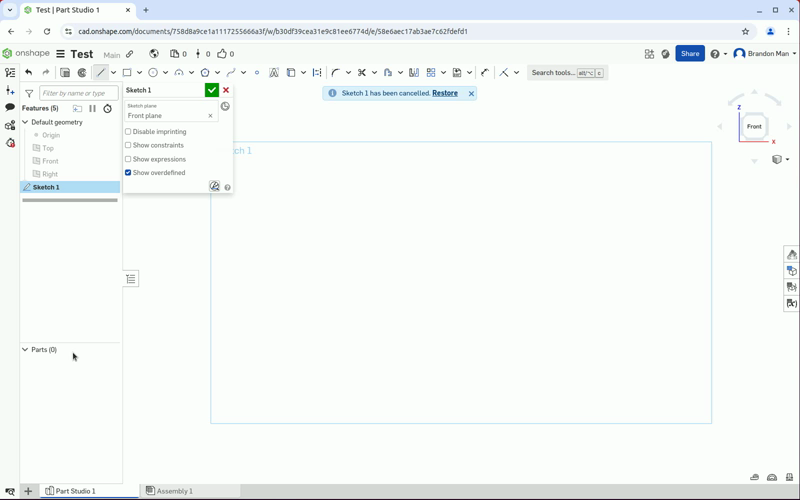
mouse_move(348, 282)
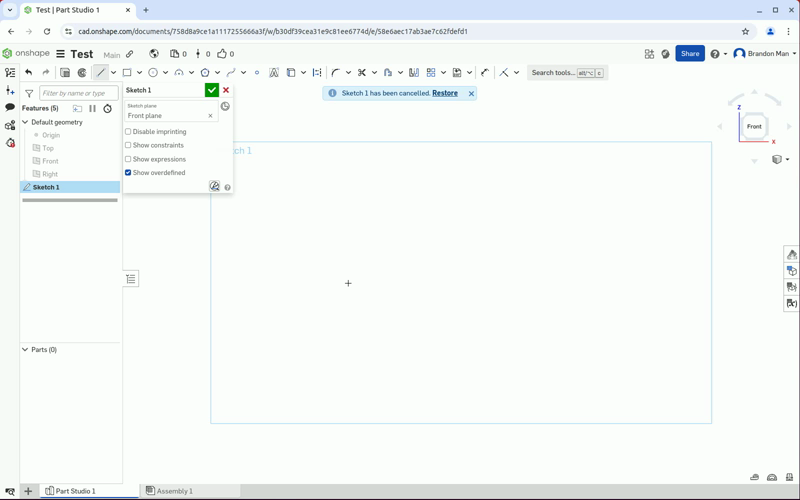
click(348, 282)
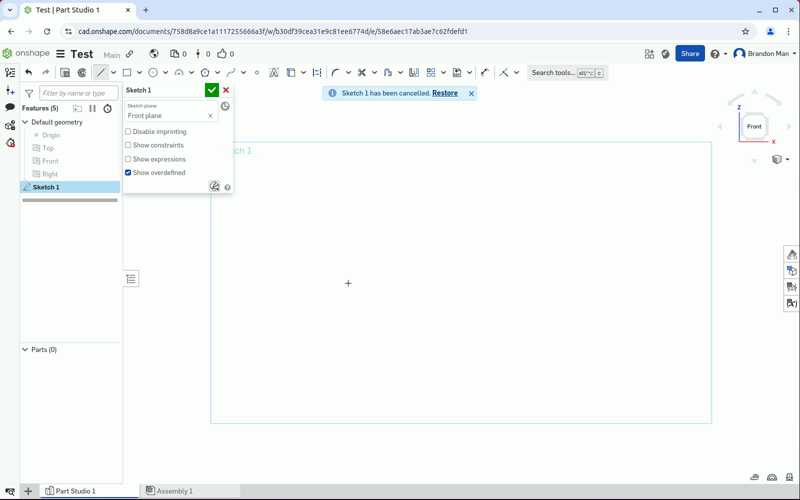
key_up(shift)
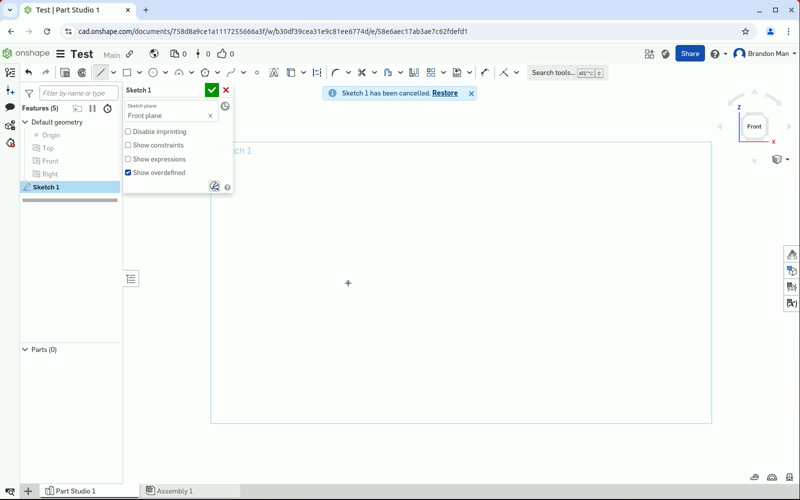
key_down(shift)
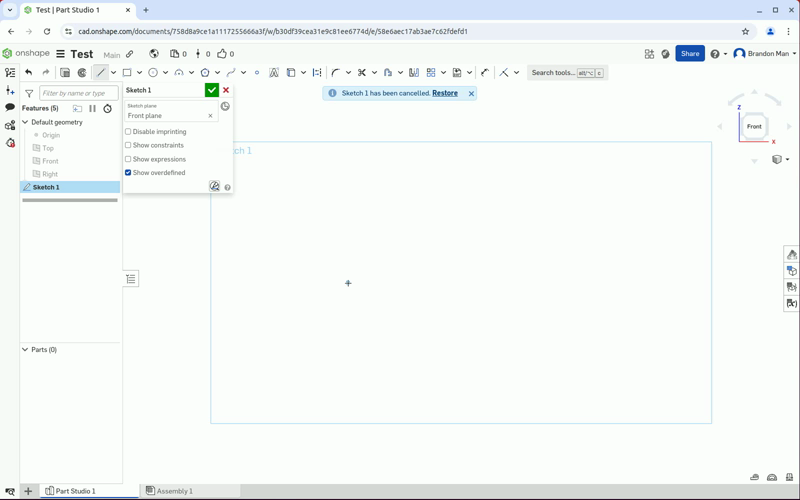
mouse_move(572, 282)
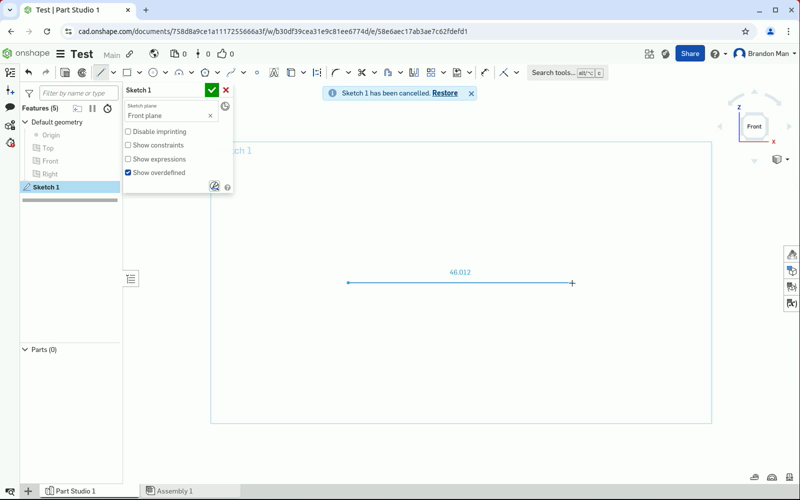
click(572, 282)
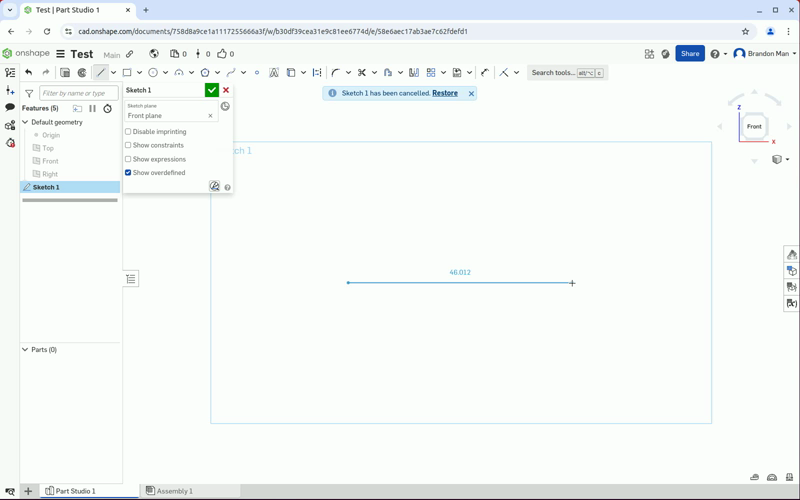
key_up(shift)
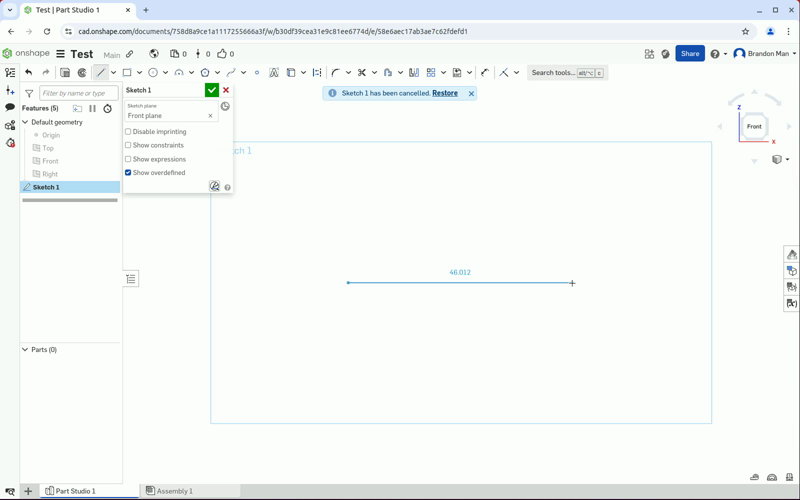
key_down(shift)
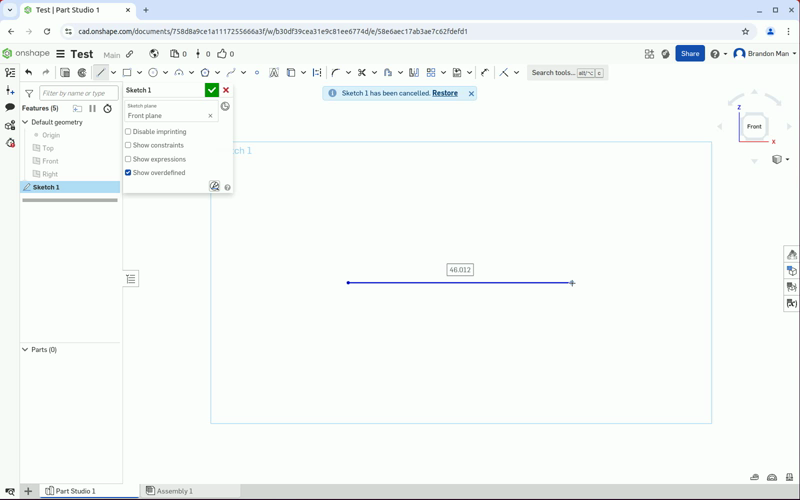
mouse_move(589, 282)
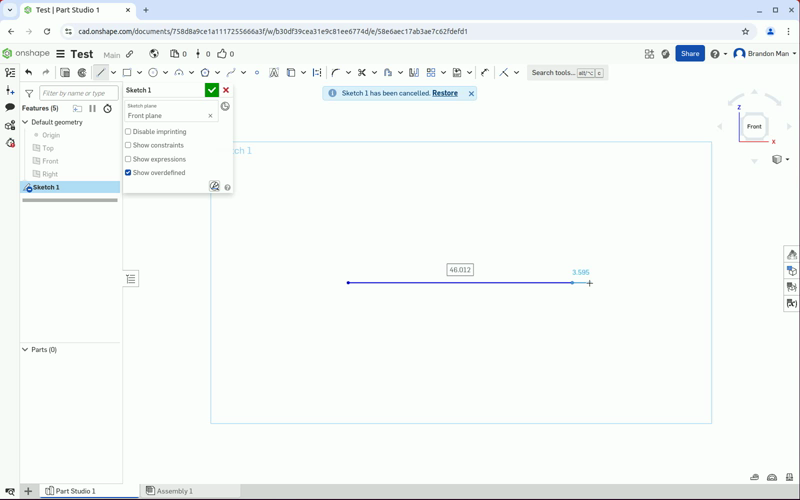
mouse_move(572, 271)
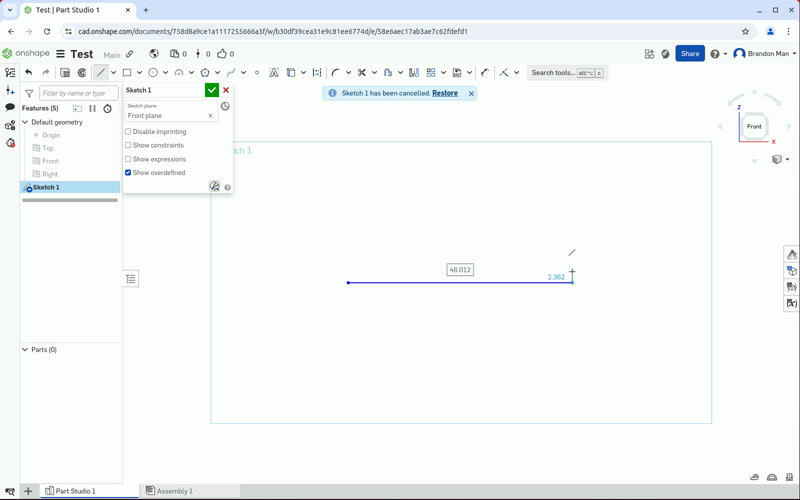
click(572, 271)
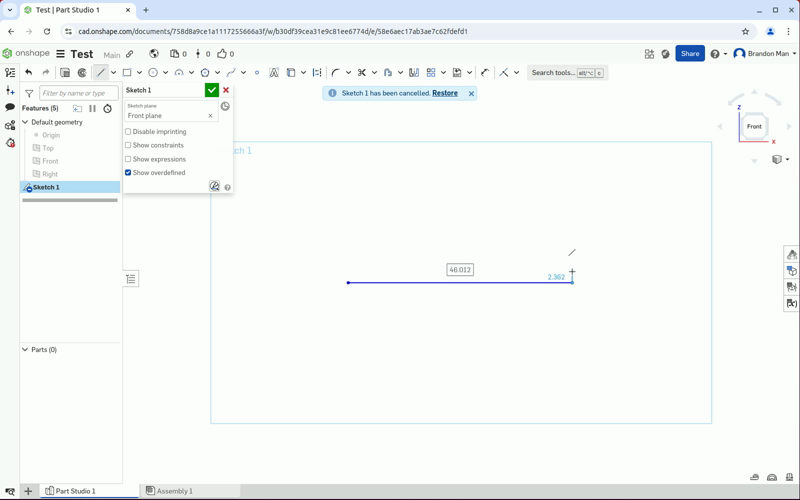
key_up(shift)
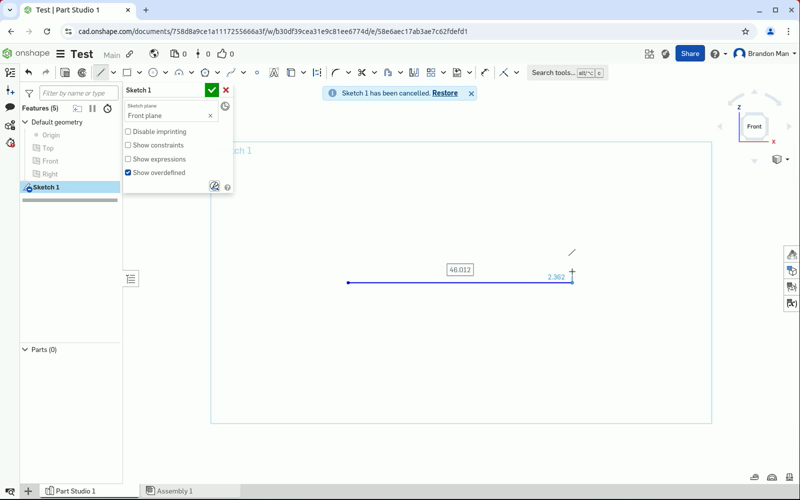
key_down(shift)
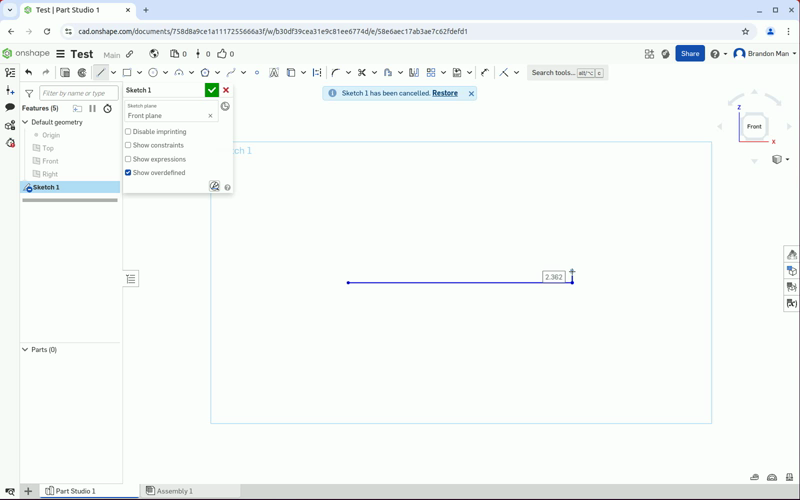
mouse_move(348, 271)
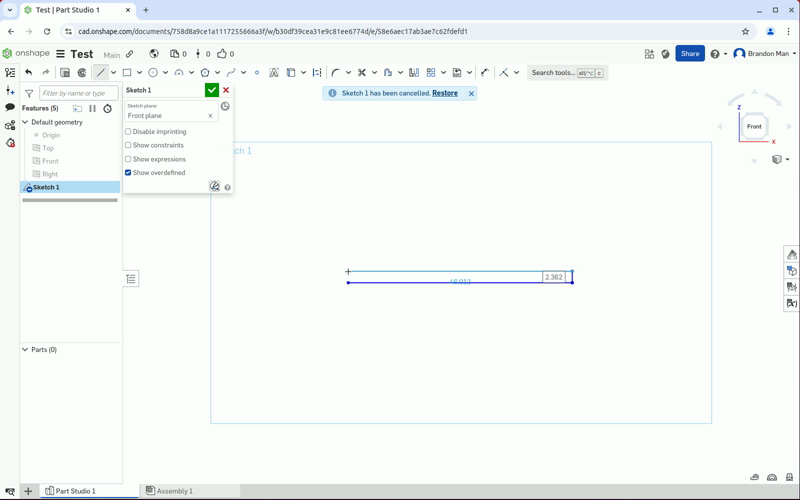
click(348, 271)
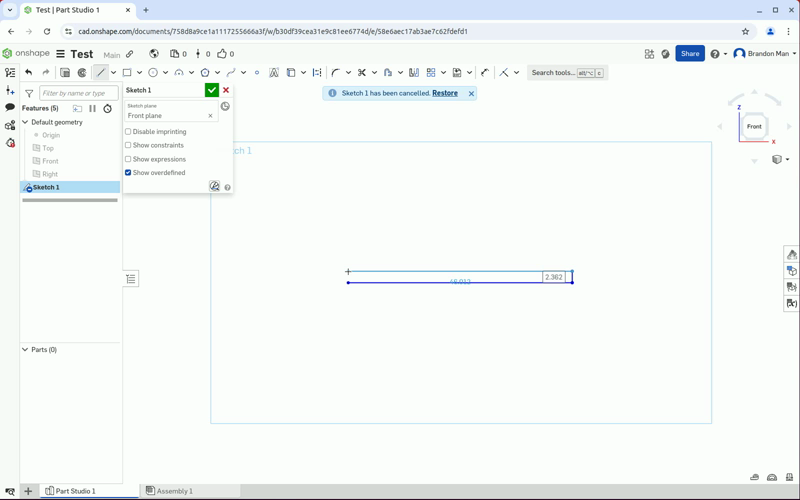
key_up(shift)
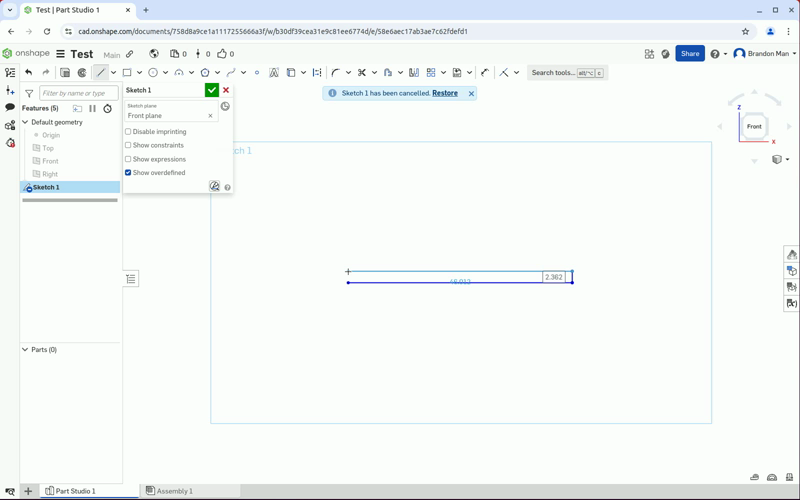
mouse_move(378, 271)
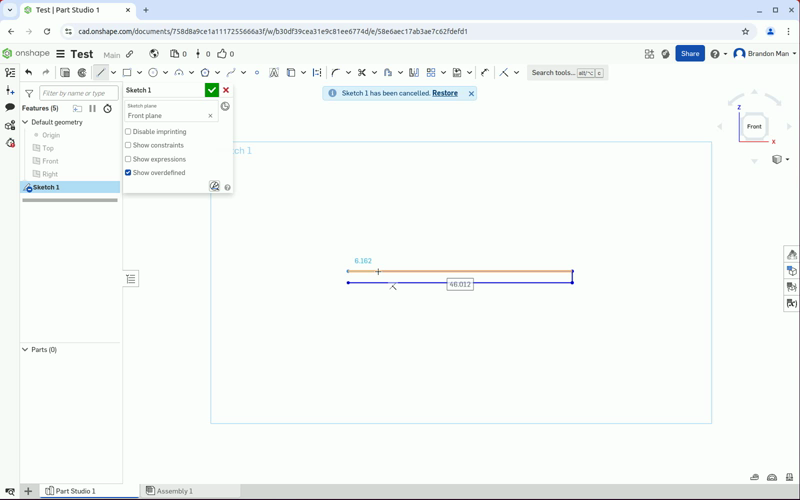
key_down(shift)
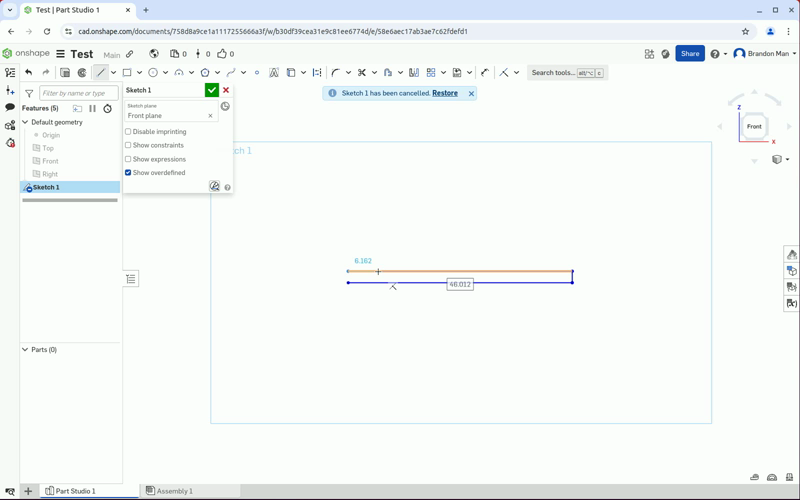
mouse_move(348, 282)
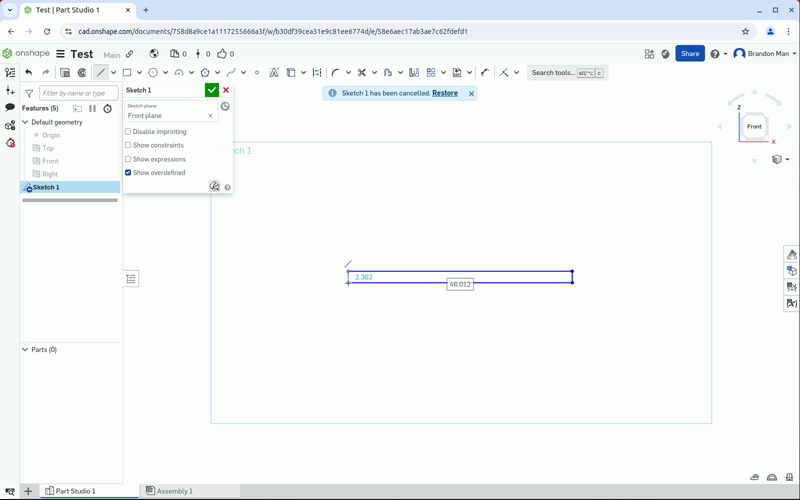
key_up(shift)
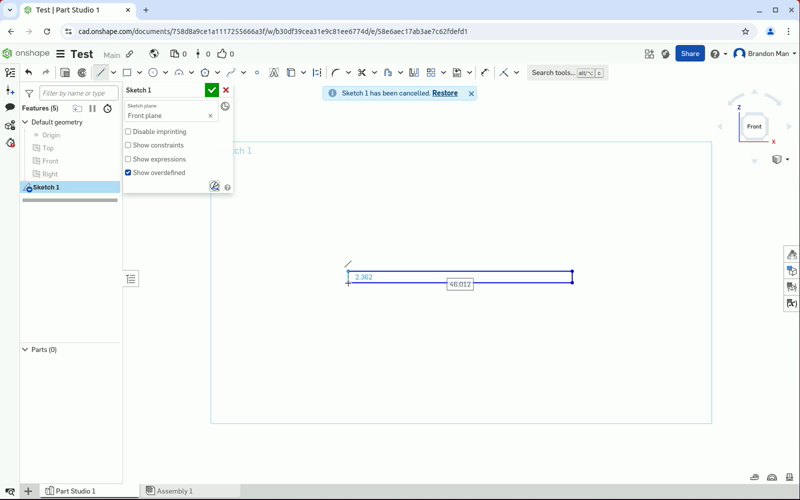
click(348, 282)
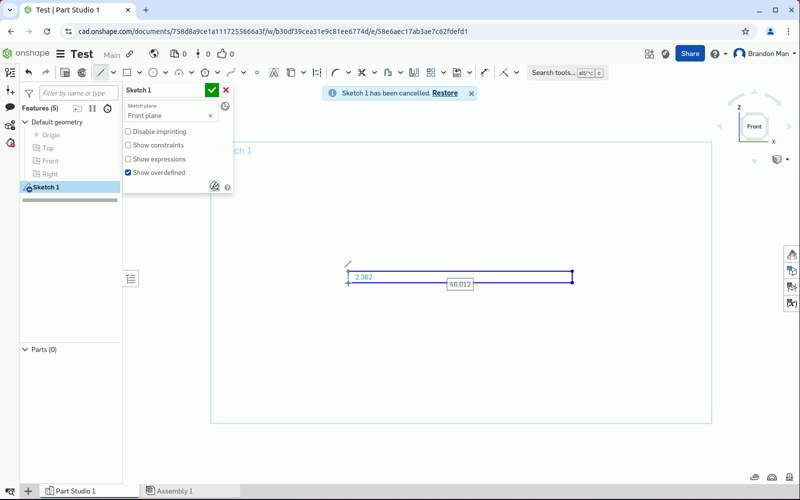
key(esc)
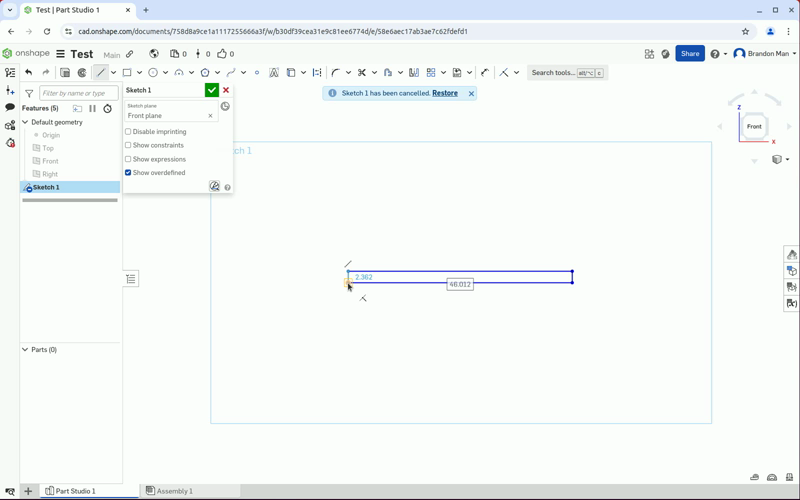
mouse_move(358, 275)
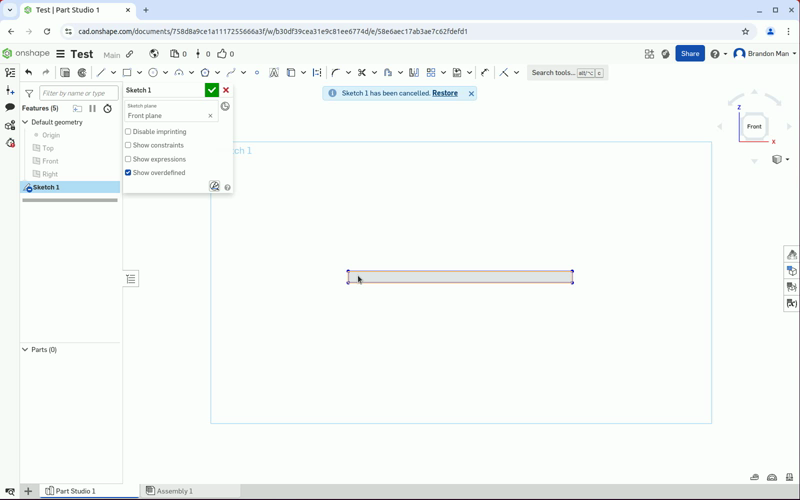
click(358, 275)
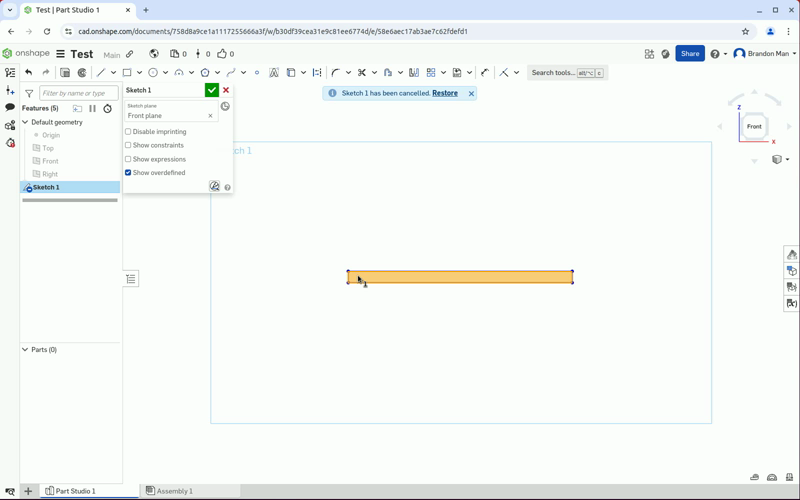
mouse_move(73, 352)
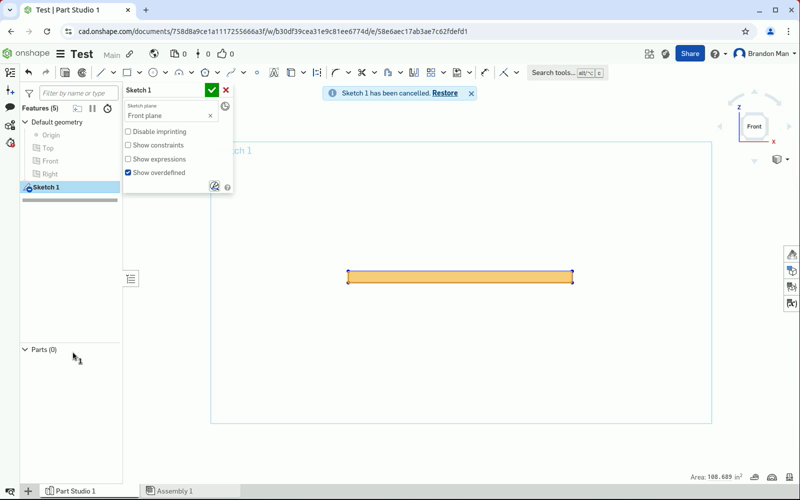
key(shift+y)
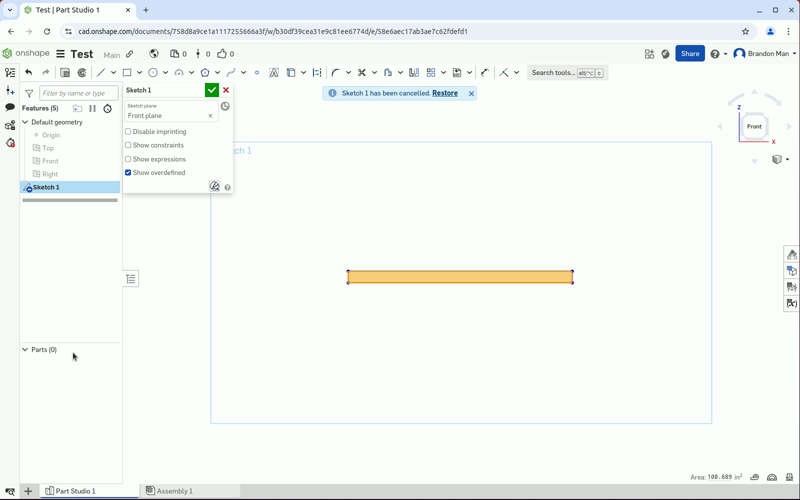
key(shift+e)
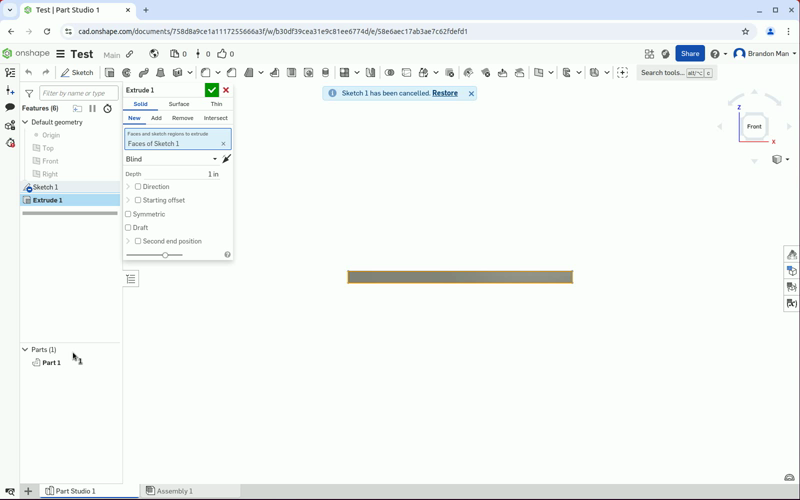
mouse_move(143, 106)
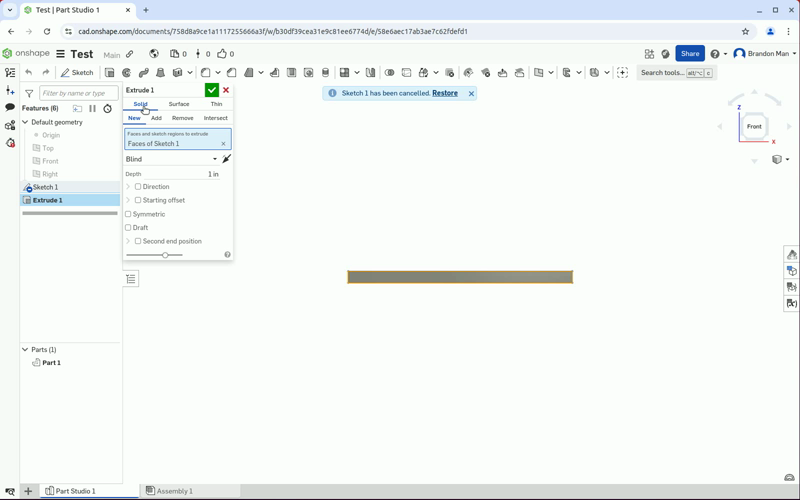
click(143, 106)
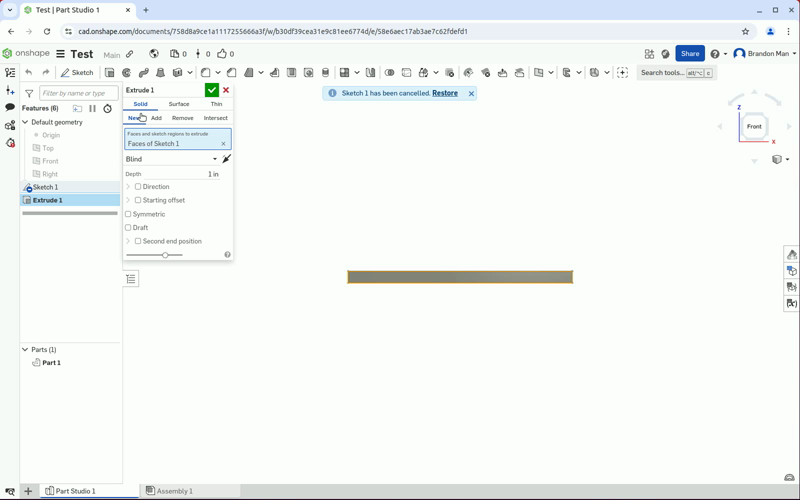
mouse_move(137, 120)
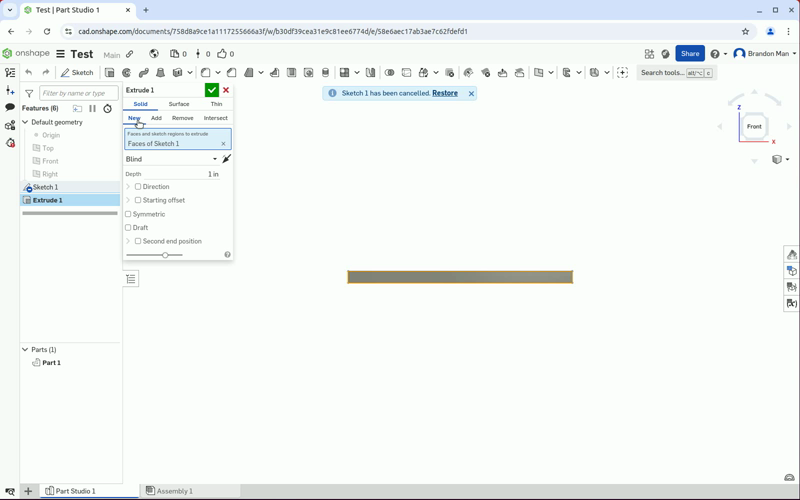
click(137, 120)
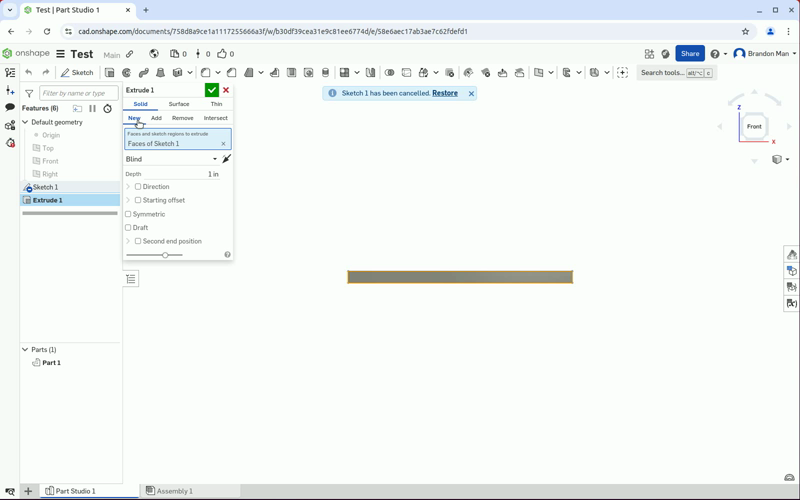
key(tab, 4)
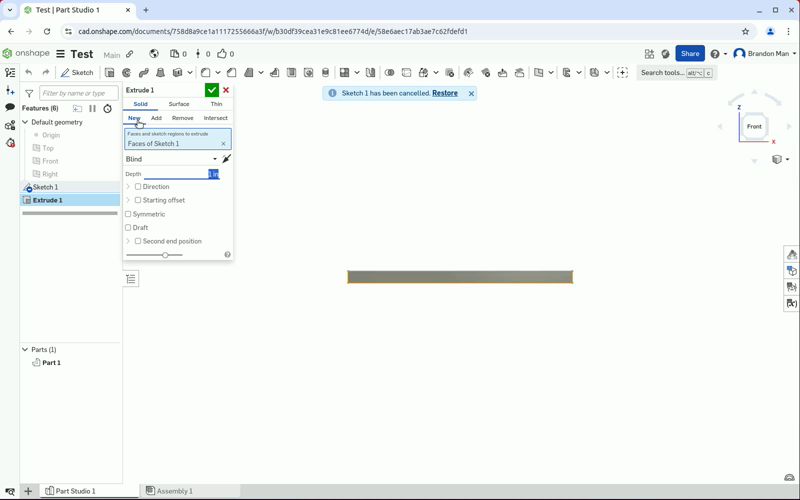
text(6.499)
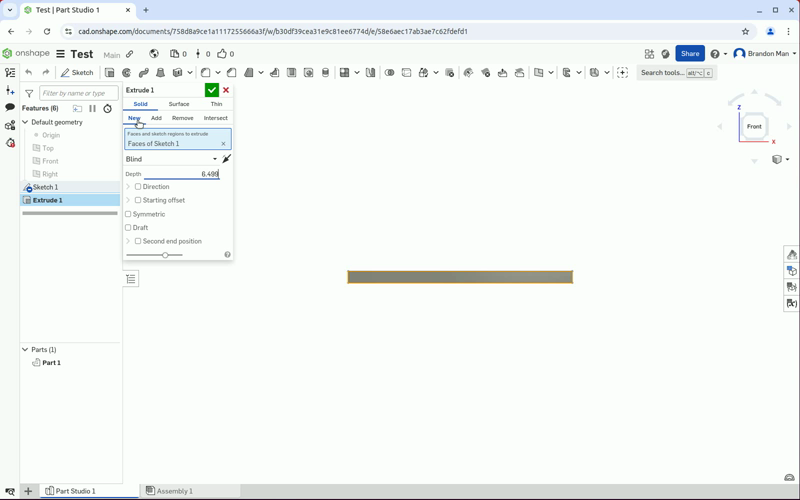
key(enter)
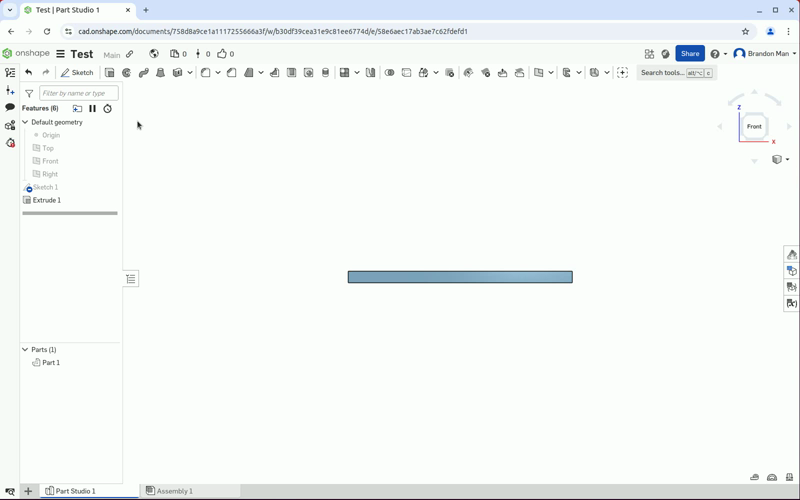
key(shift+h)
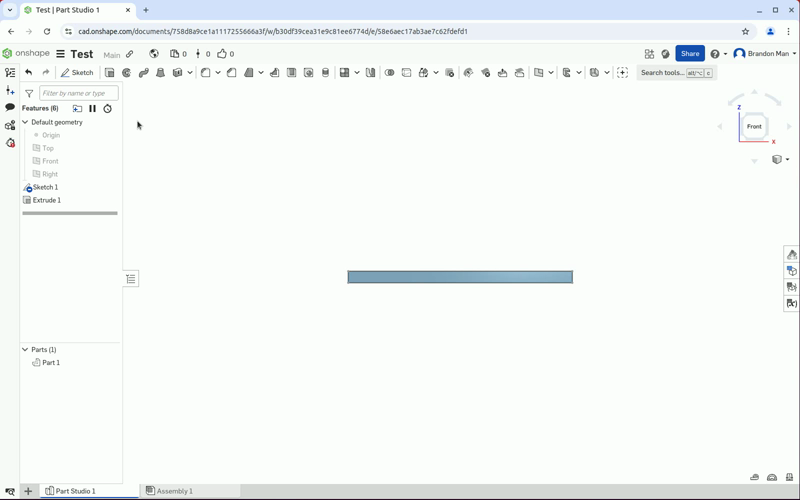
key(shift+h)
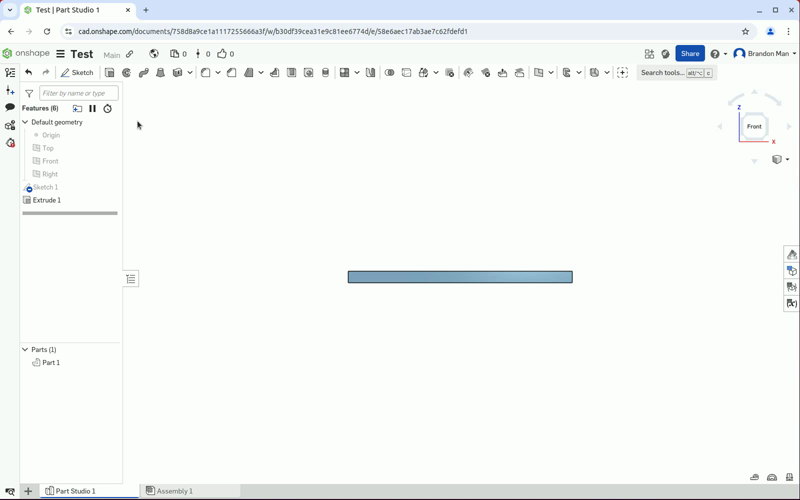
mouse_move(73, 189)
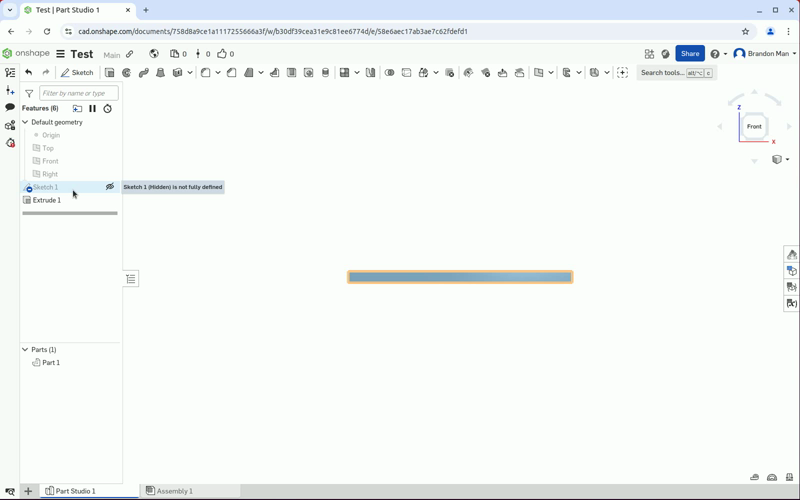
click(73, 189)
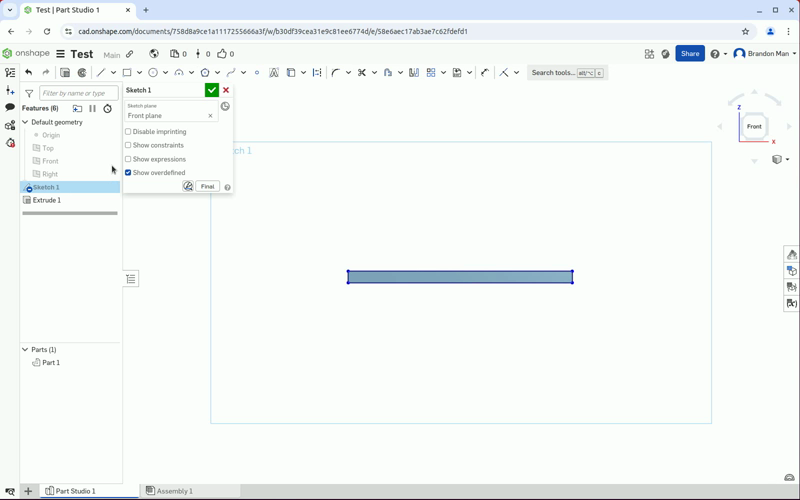
mouse_move(229, 92)
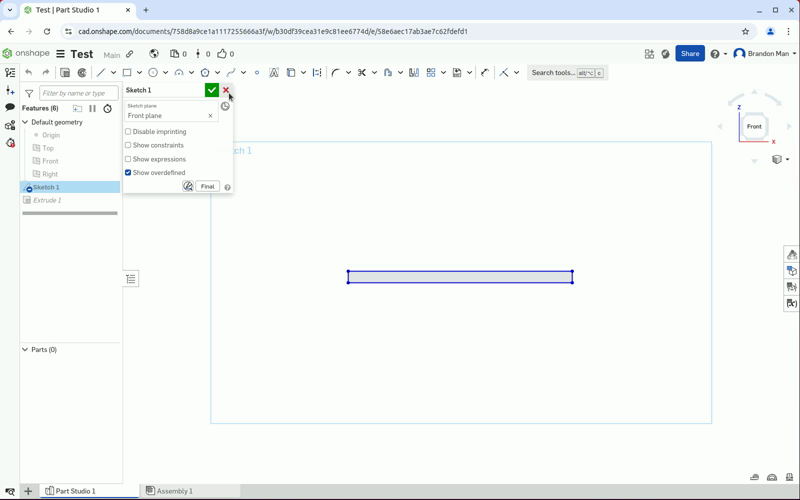
click(229, 92)
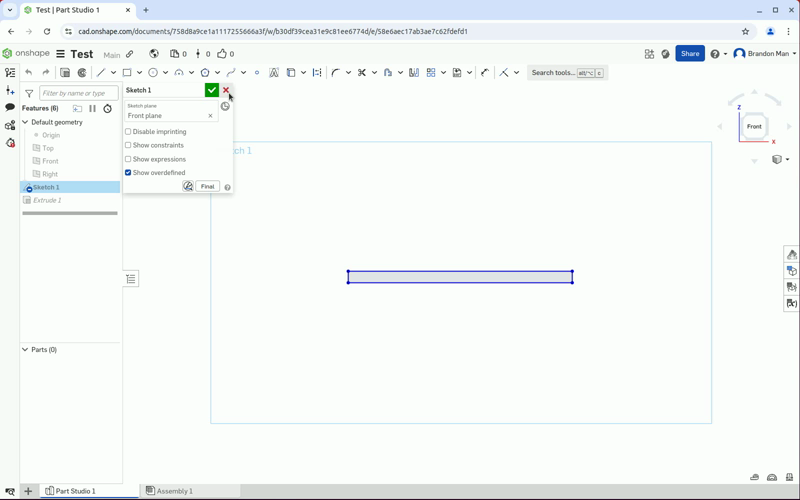
key(shift+s)
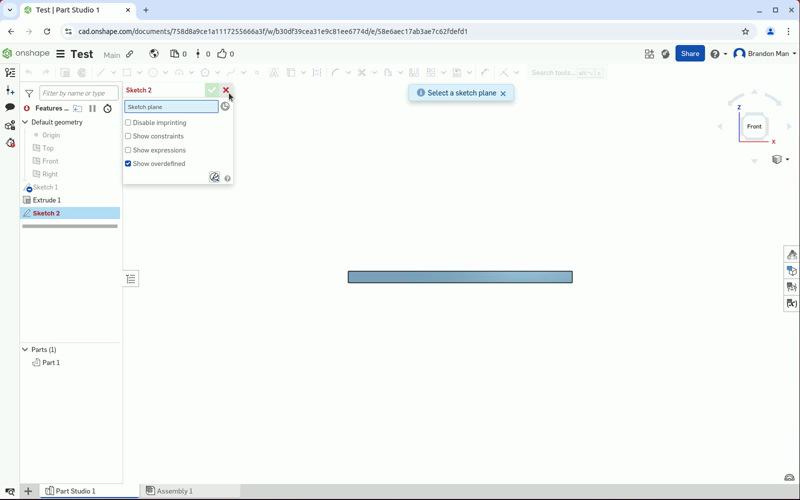
mouse_move(73, 163)
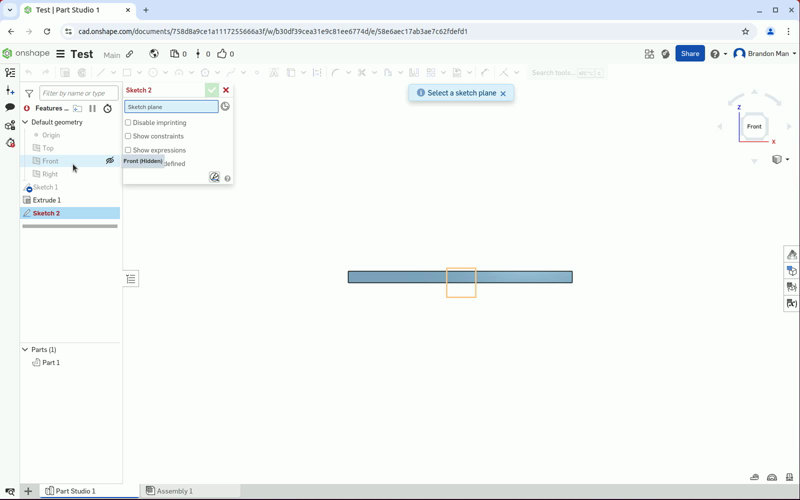
click(73, 163)
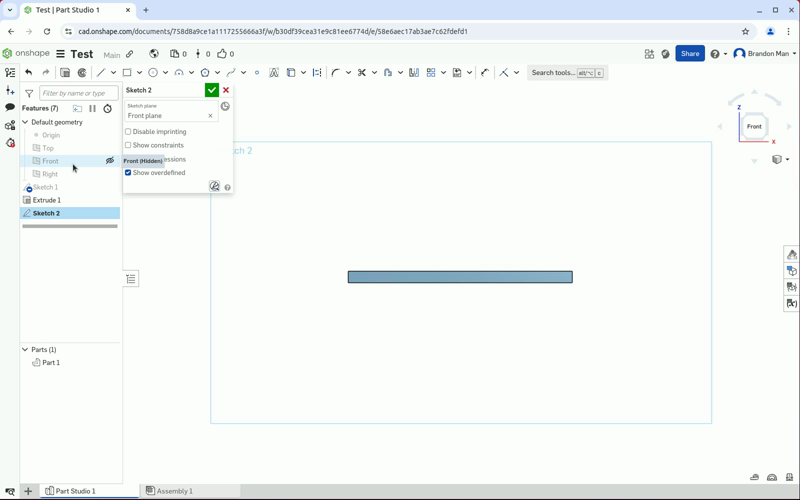
mouse_move(73, 352)
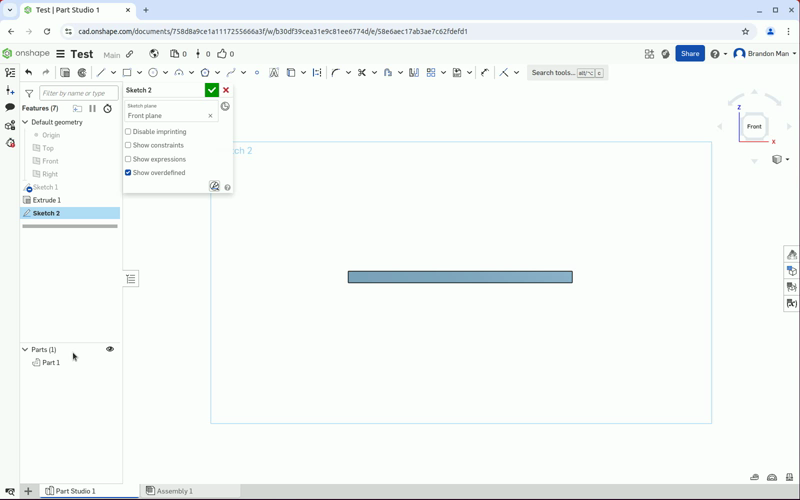
key(y)
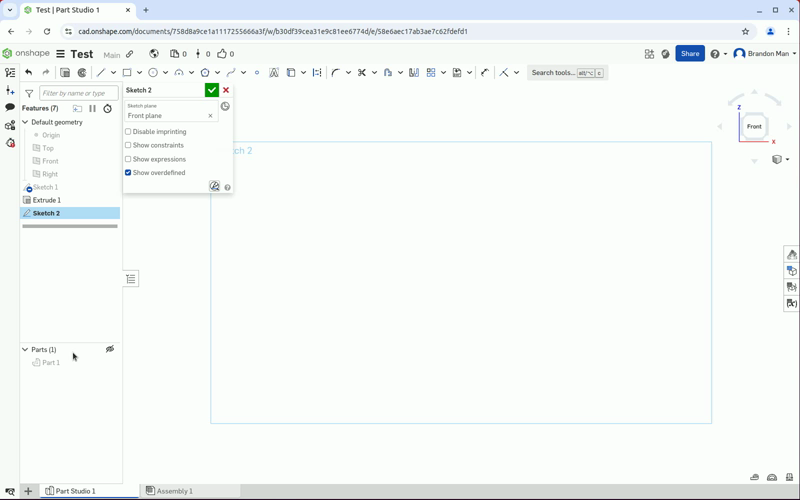
key(l)
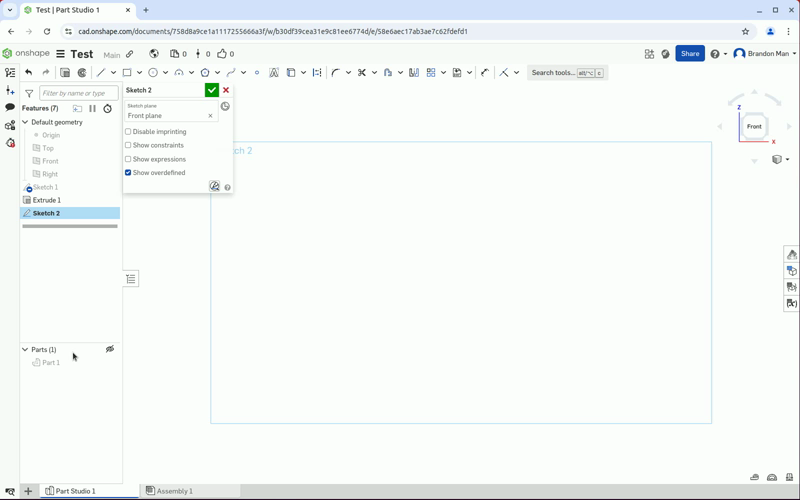
key_down(shift)
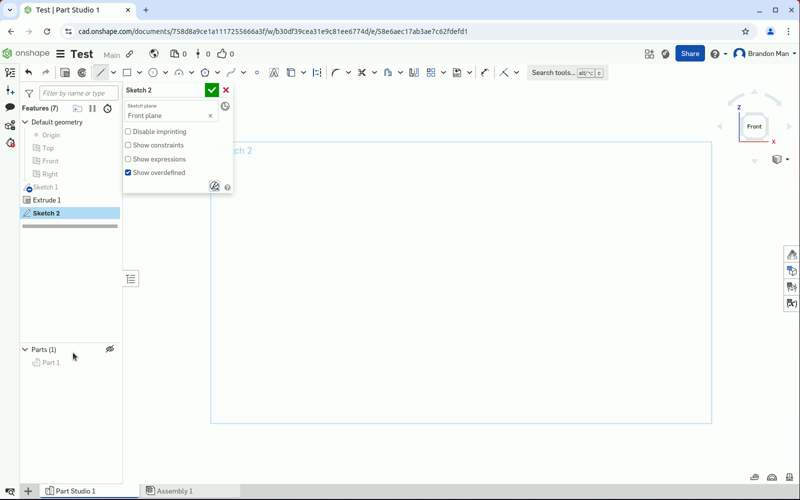
mouse_move(348, 282)
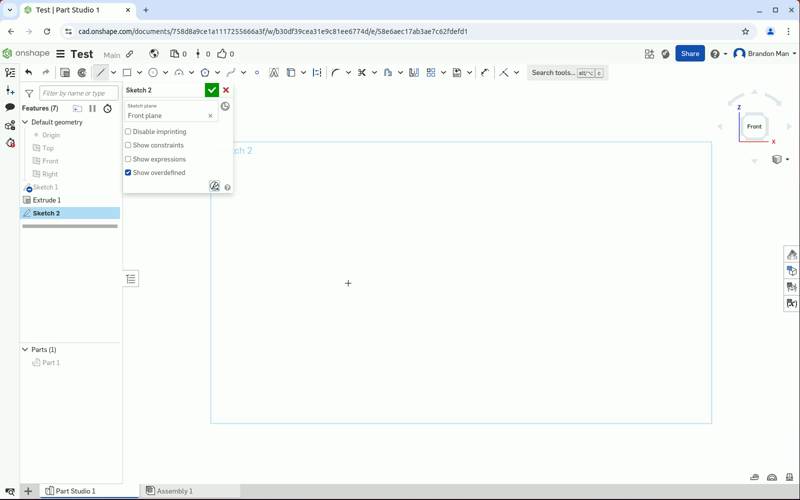
click(348, 282)
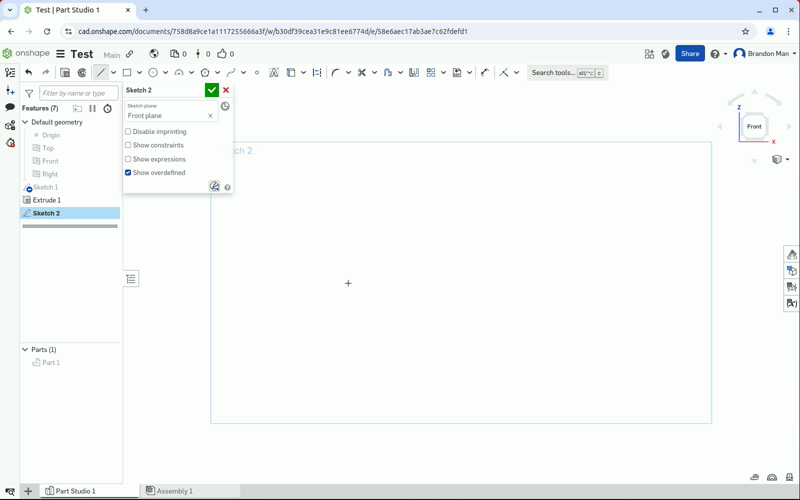
key_up(shift)
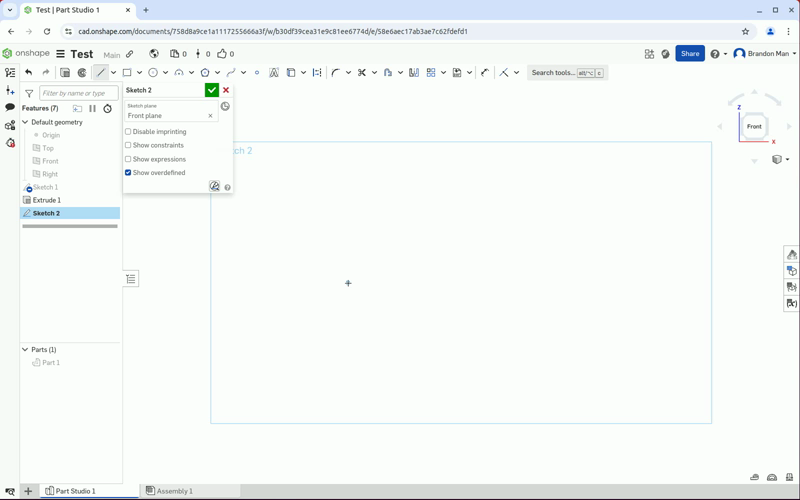
key_down(shift)
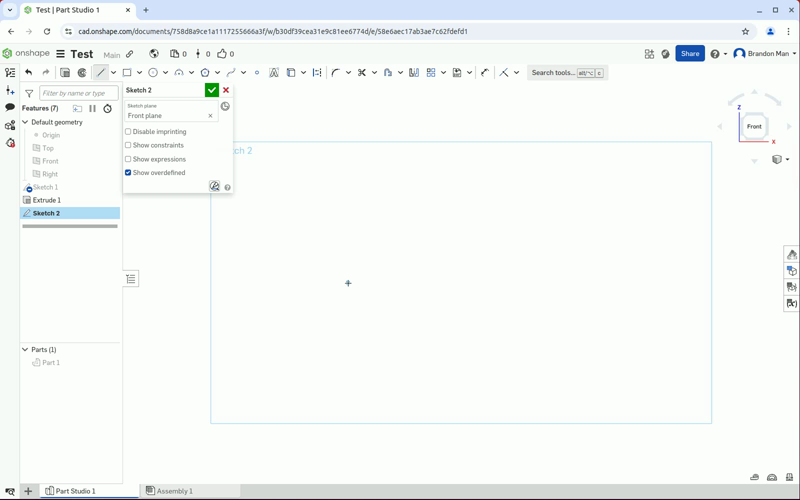
mouse_move(572, 282)
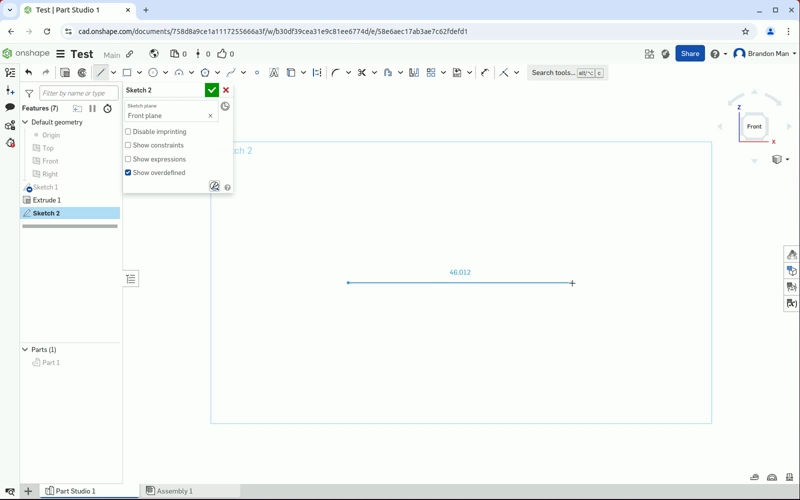
click(572, 282)
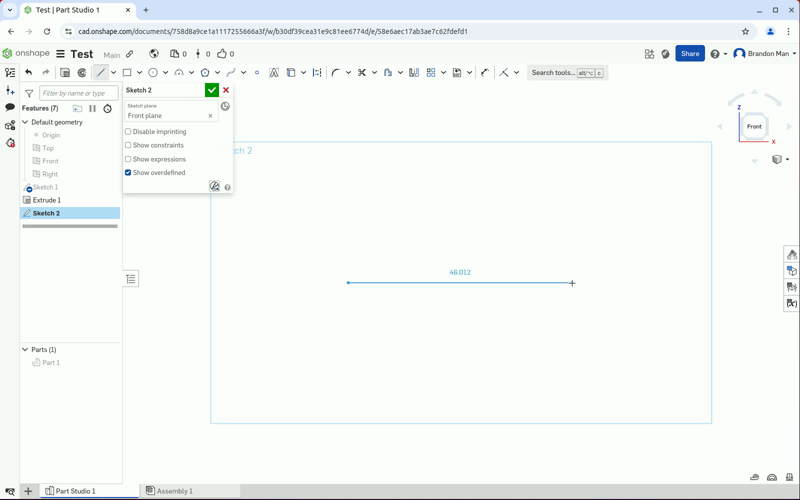
key_up(shift)
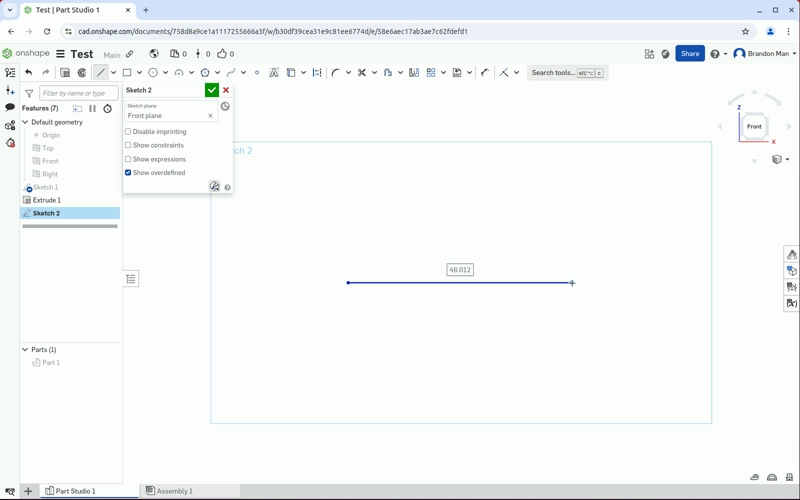
key_down(shift)
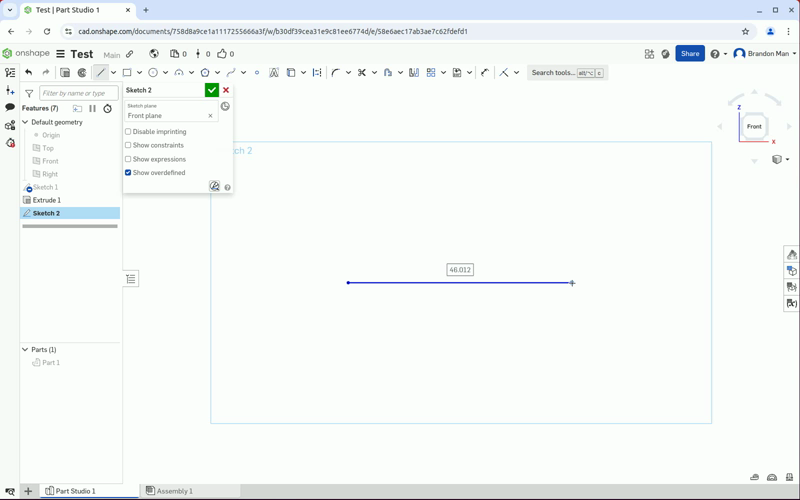
mouse_move(589, 282)
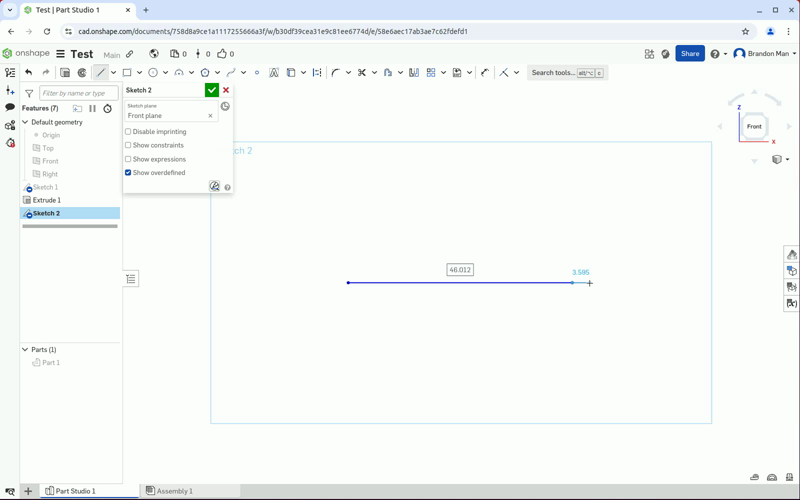
mouse_move(572, 271)
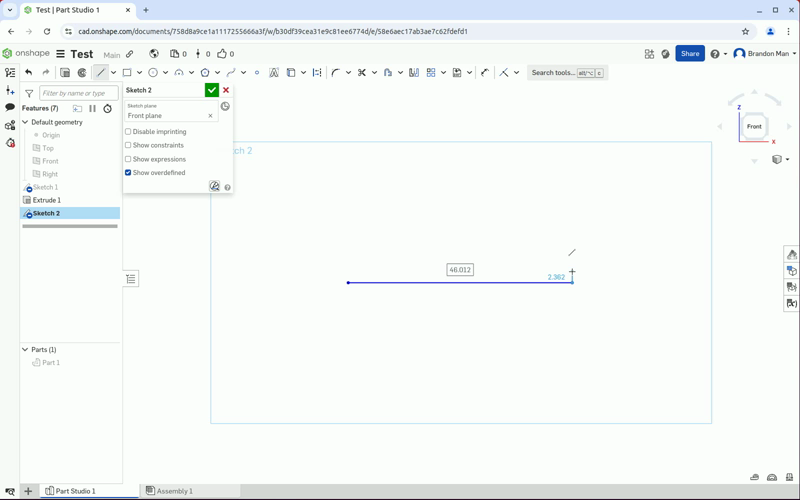
click(572, 271)
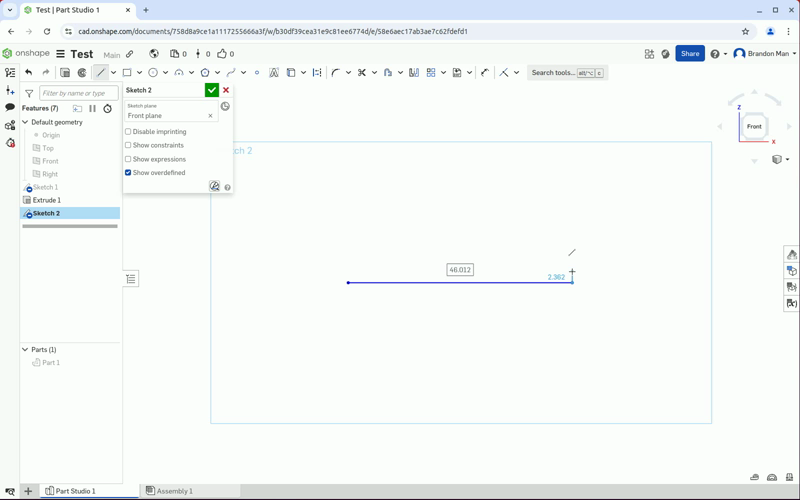
key_up(shift)
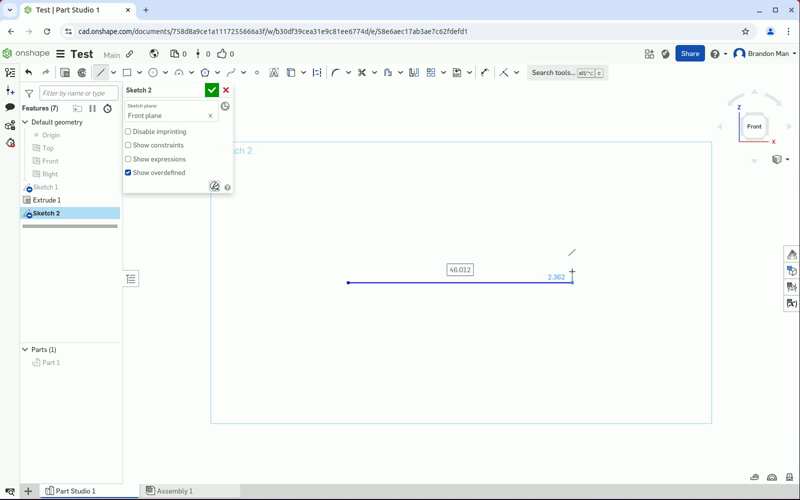
key_down(shift)
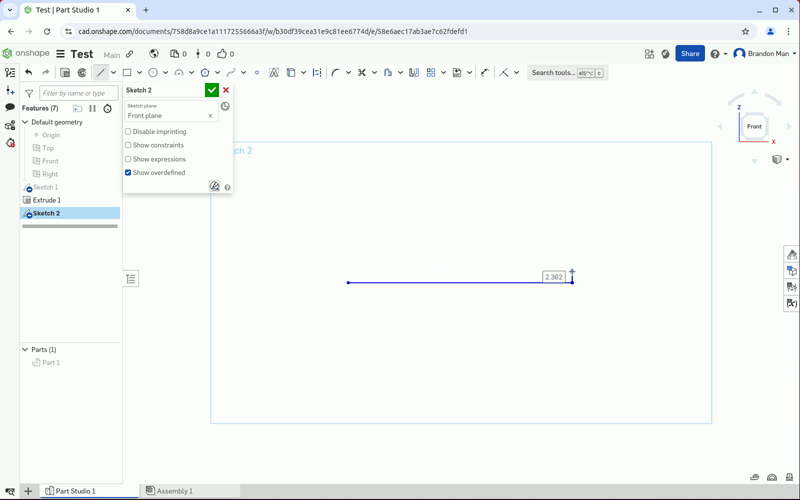
mouse_move(348, 271)
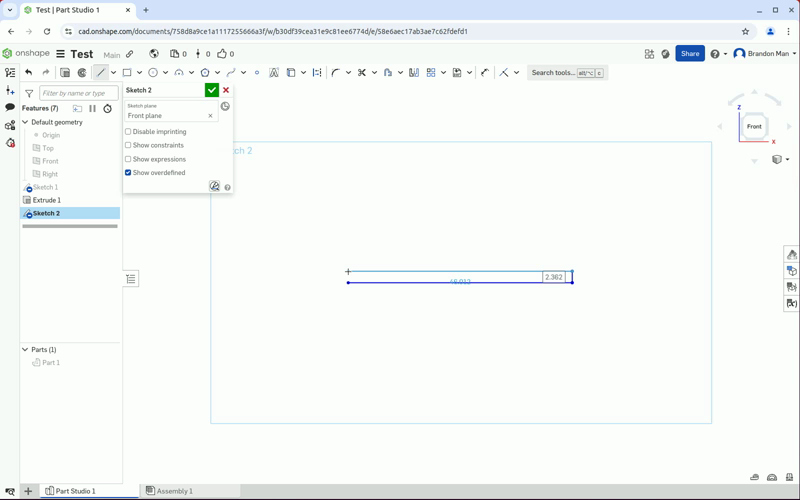
click(348, 271)
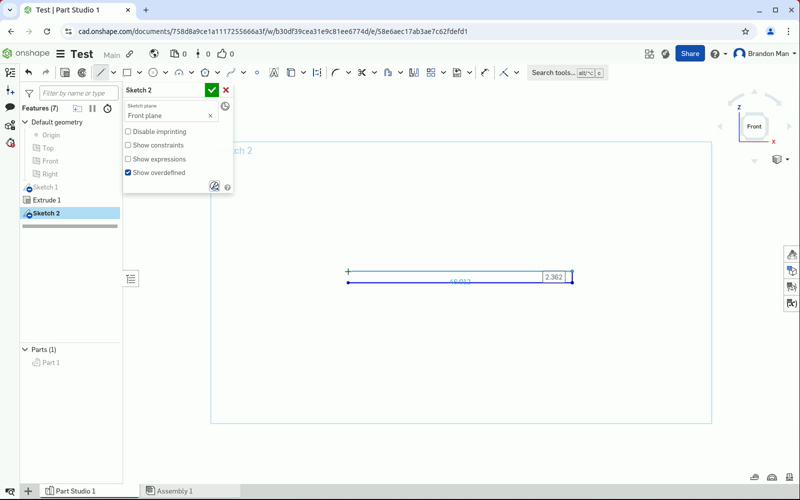
key_up(shift)
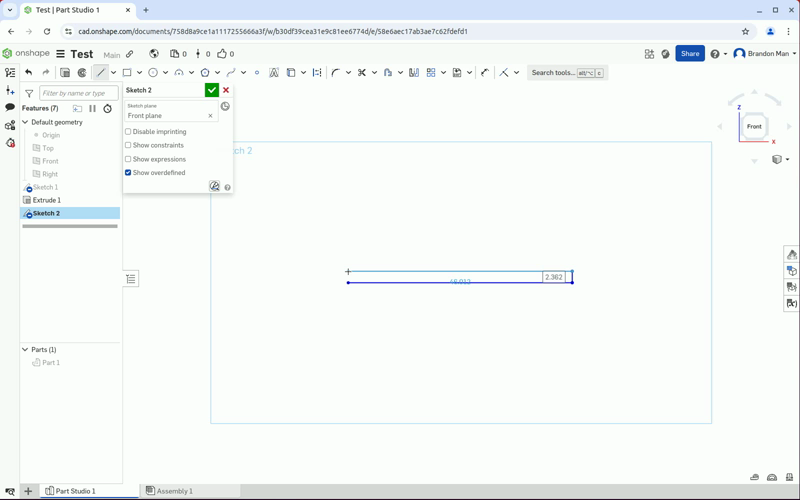
mouse_move(378, 271)
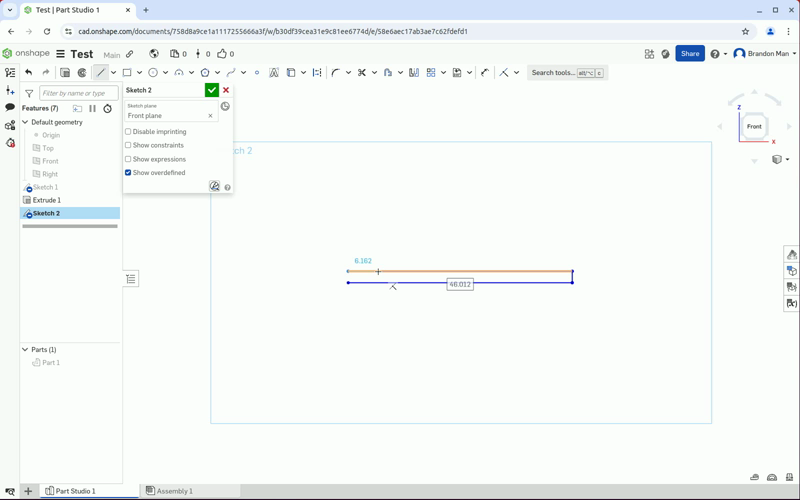
key_down(shift)
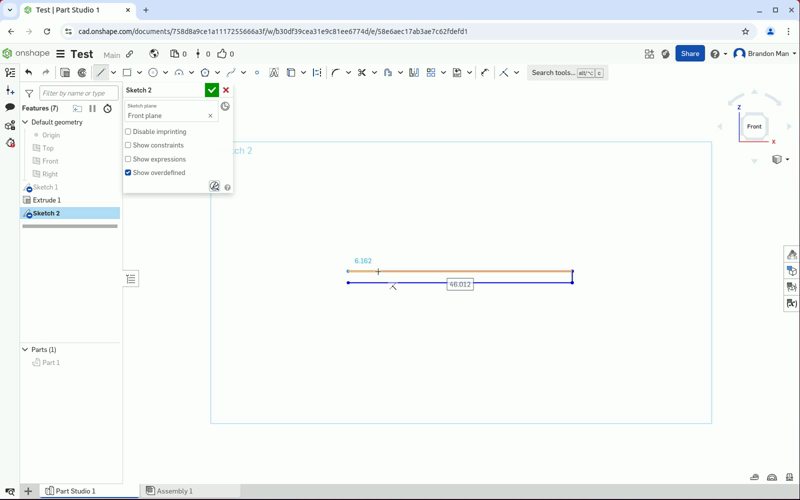
mouse_move(348, 282)
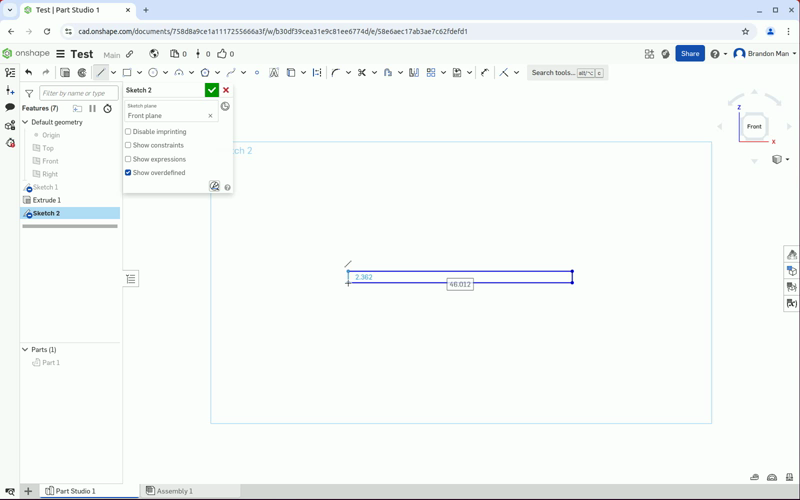
key_up(shift)
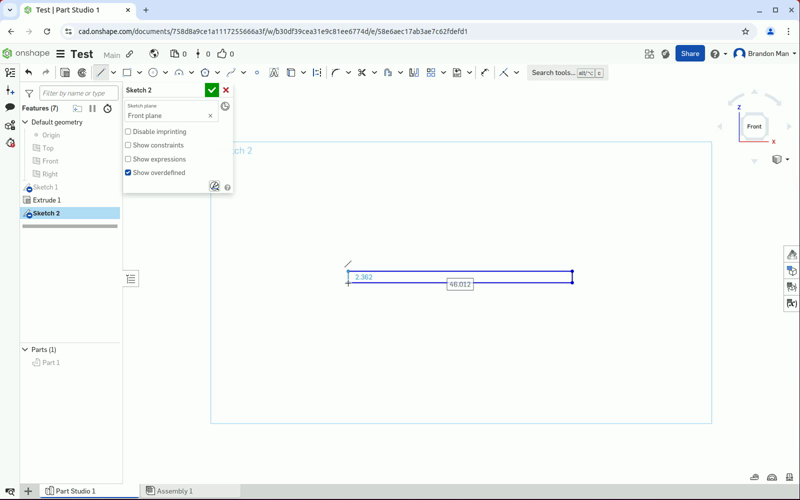
click(348, 282)
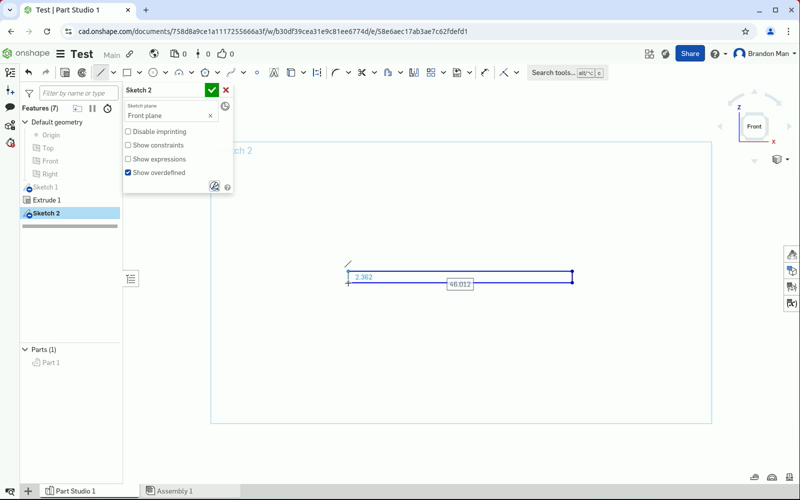
key(esc)
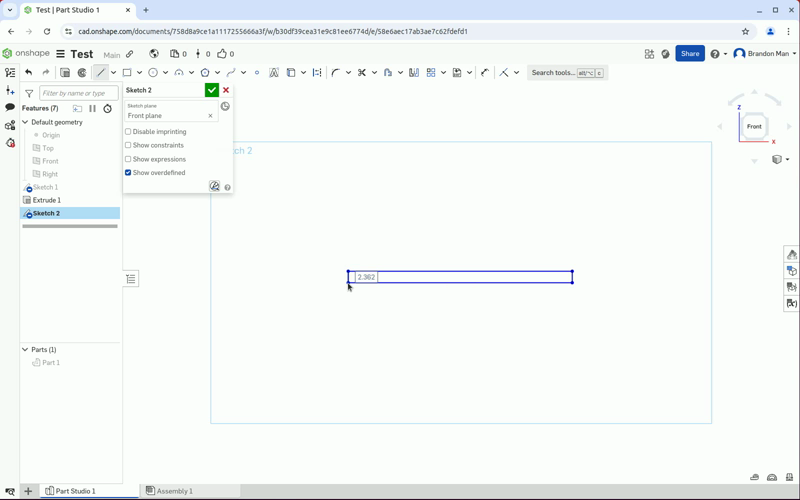
mouse_move(355, 278)
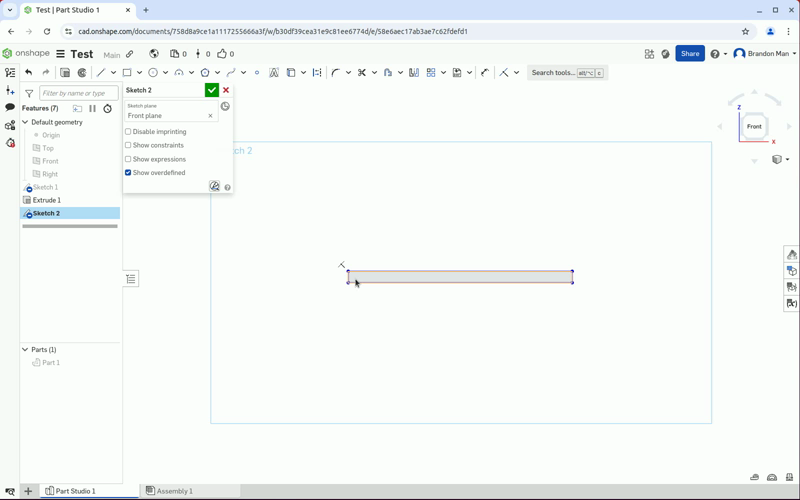
click(355, 278)
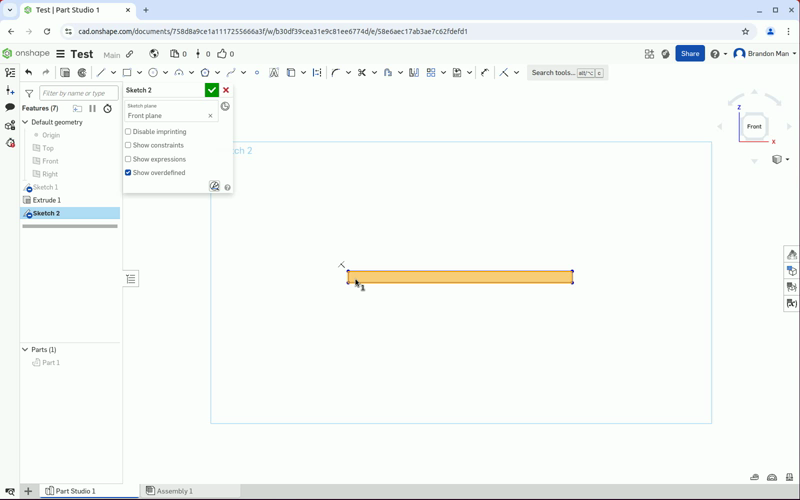
mouse_move(73, 352)
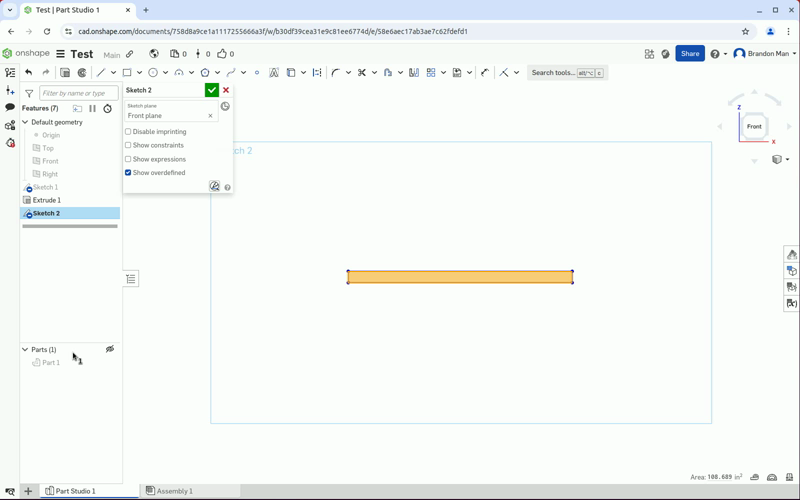
key(shift+y)
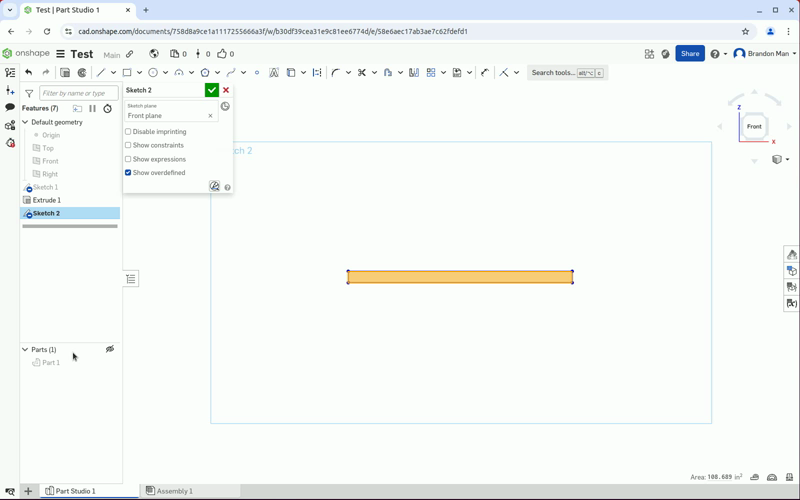
key(shift+e)
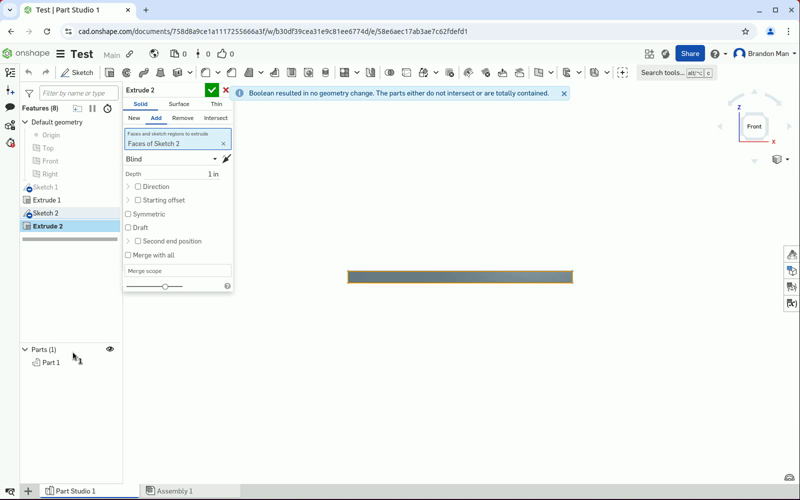
mouse_move(143, 106)
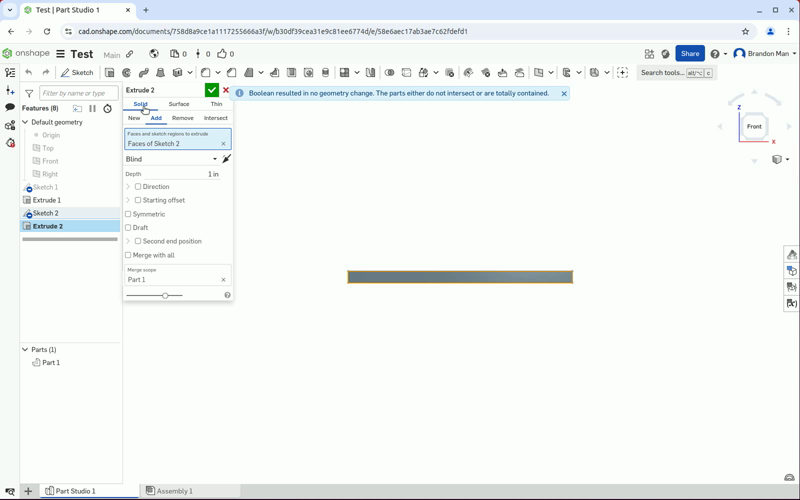
click(143, 106)
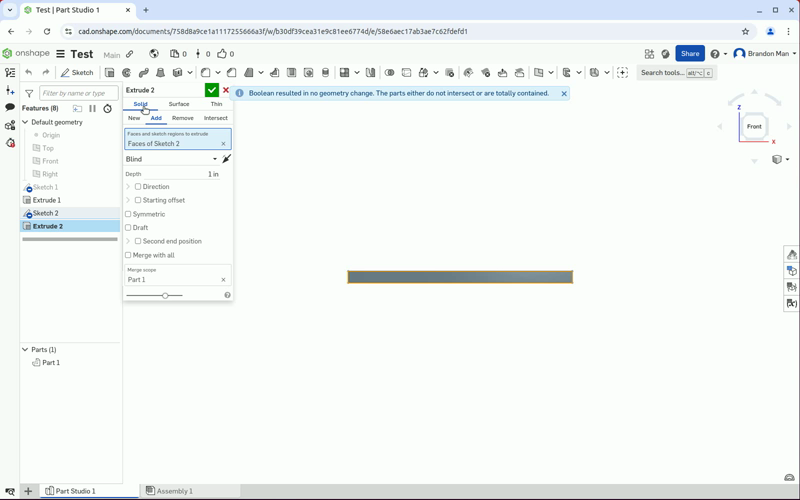
mouse_move(137, 120)
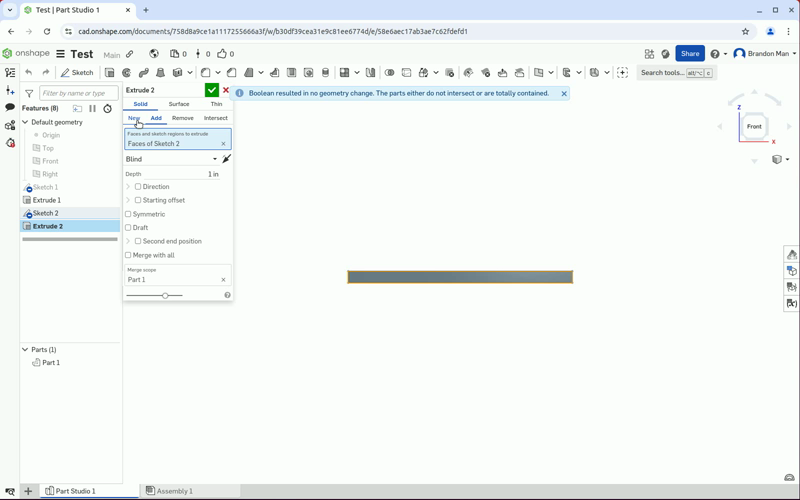
click(137, 120)
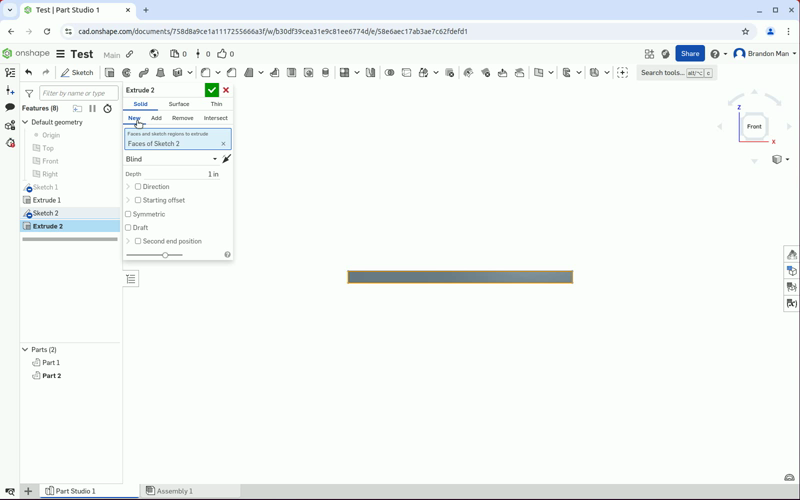
key(tab, 4)
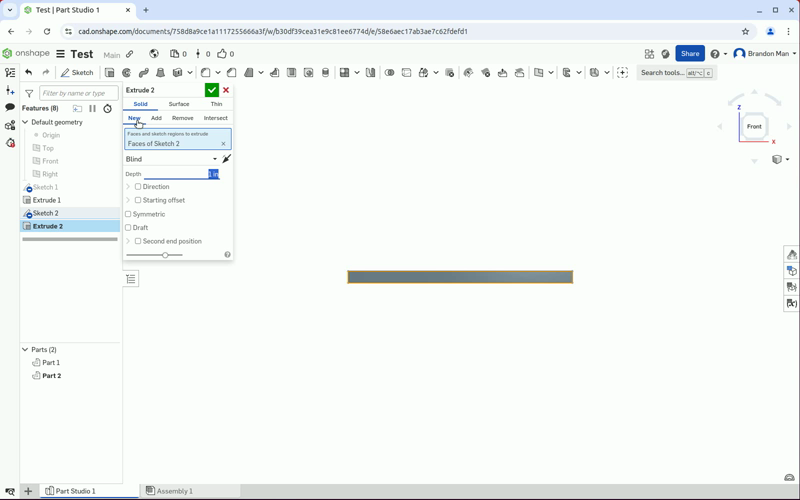
text(18.053)
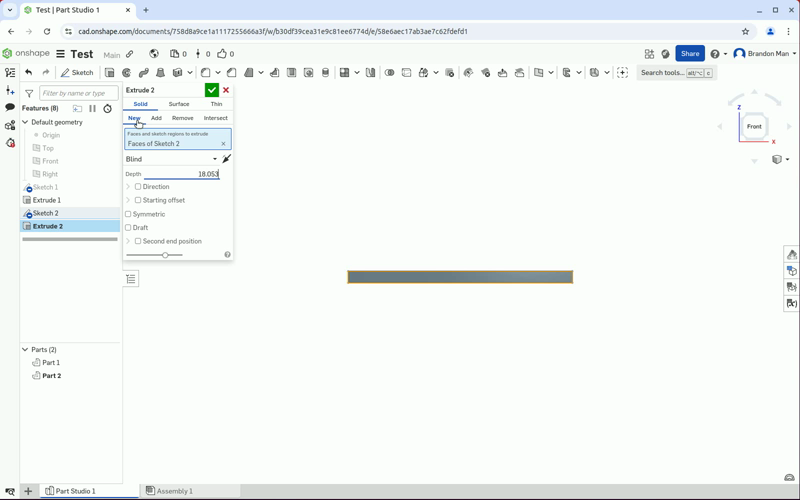
key(enter)
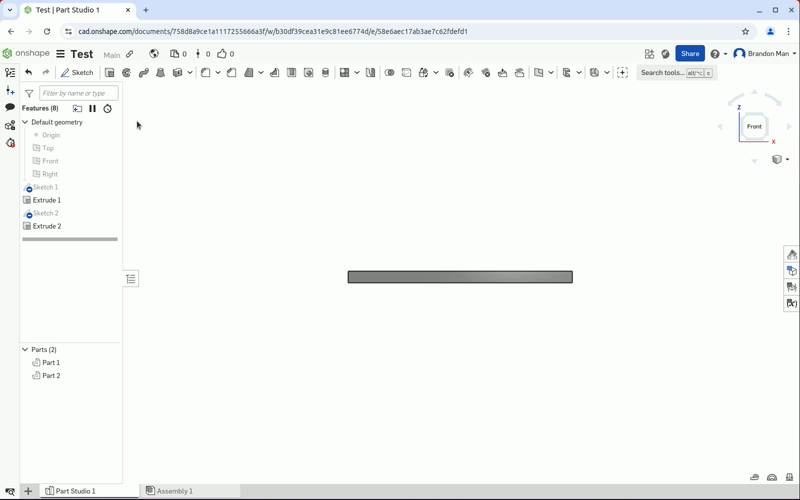
key(shift+h)
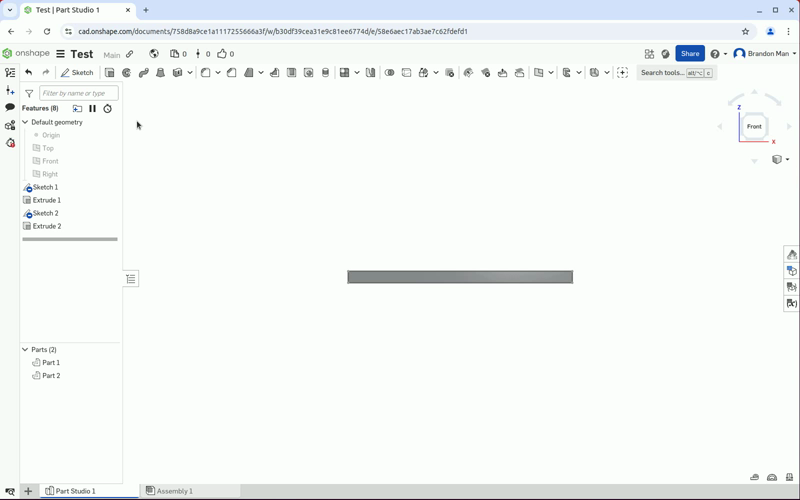
key(shift+h)
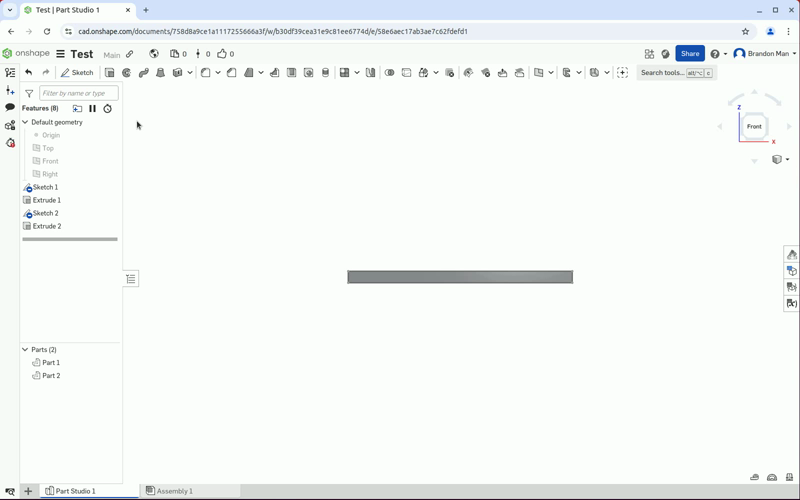
key(shift+7)
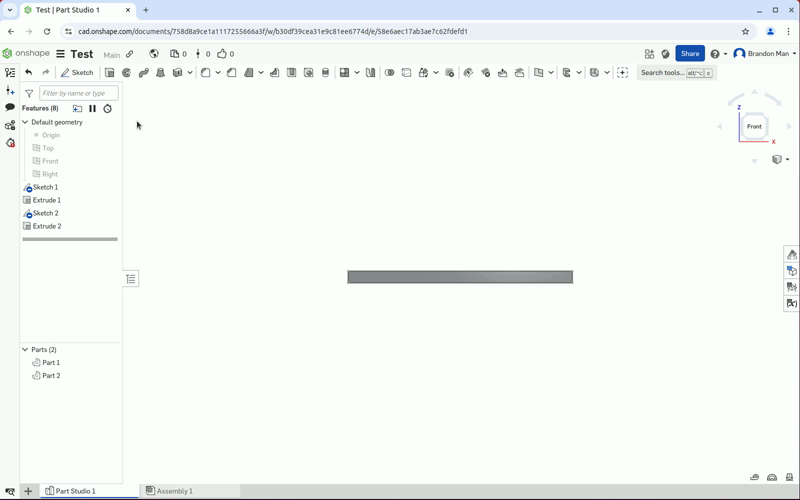
key(left, 2)
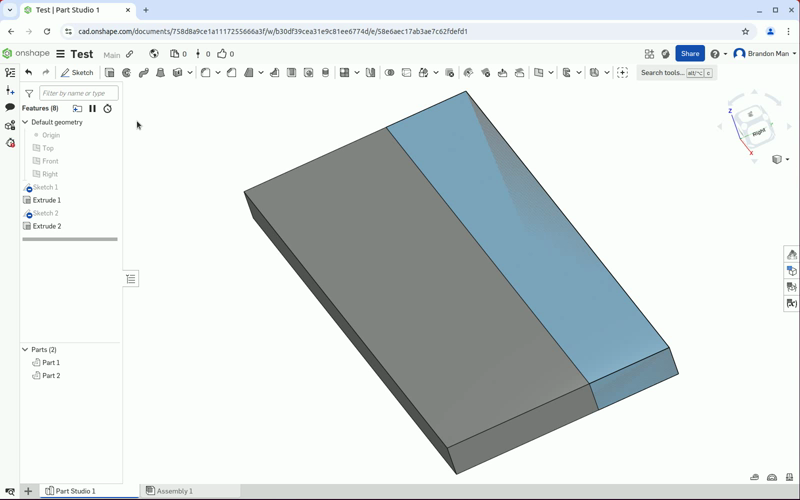
key(down, 2)
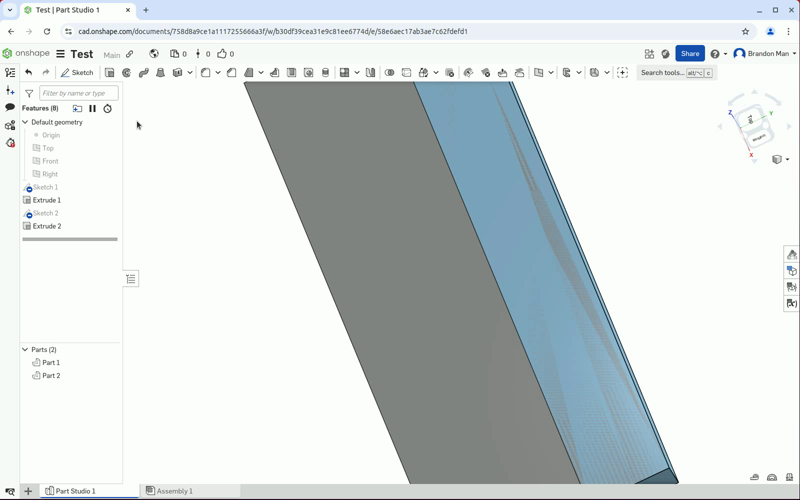
key(up, 2)
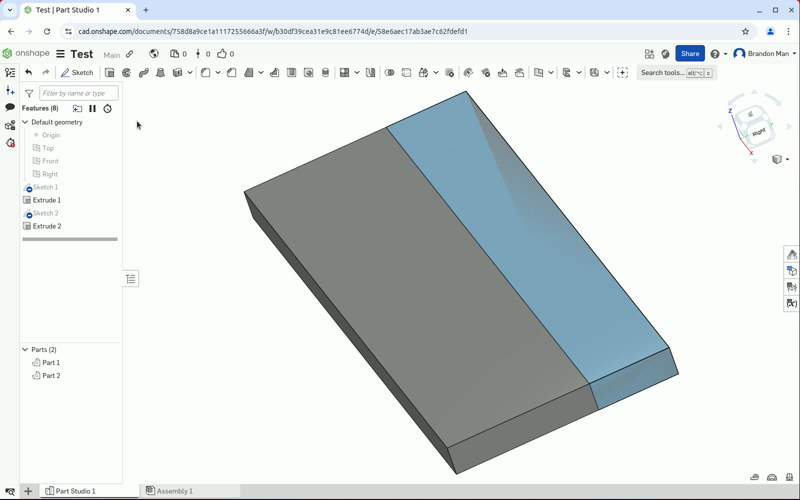
key(right, 2)
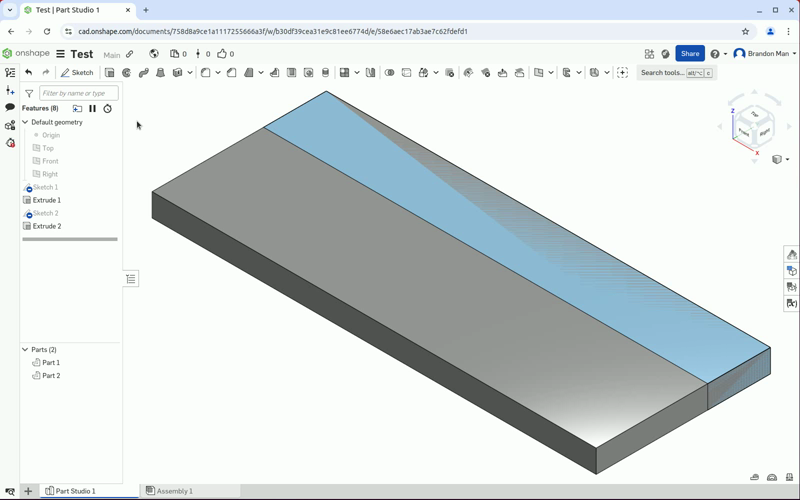
mouse_move(73, 189)
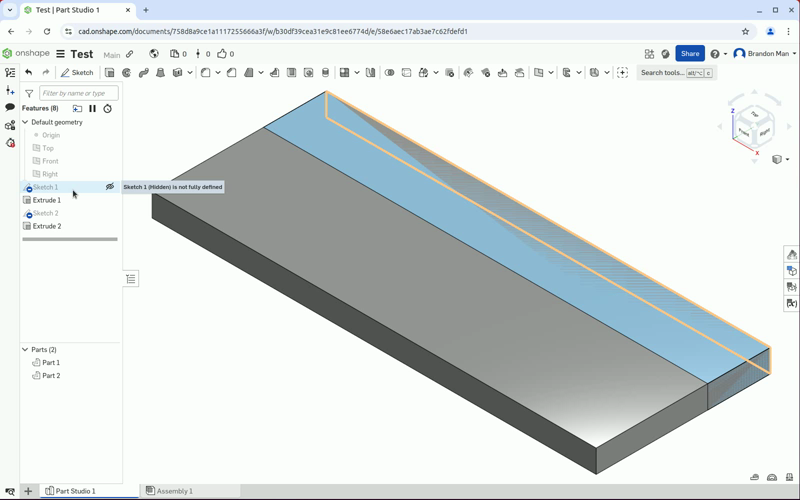
click(73, 189)